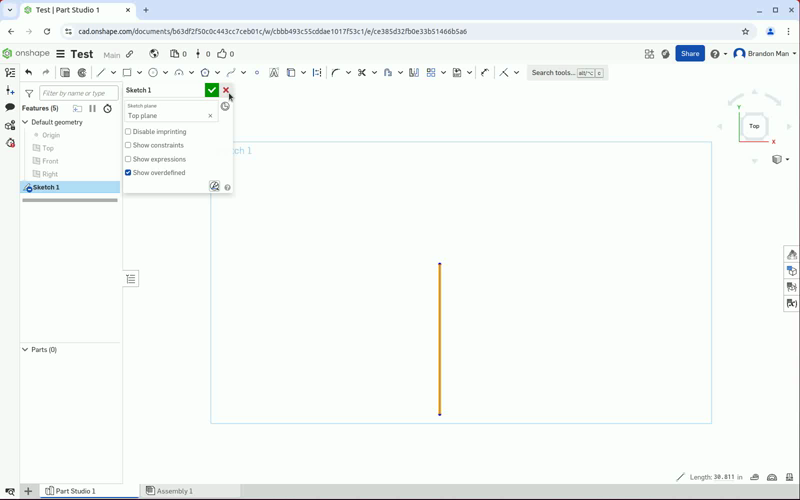
key(shift+h)
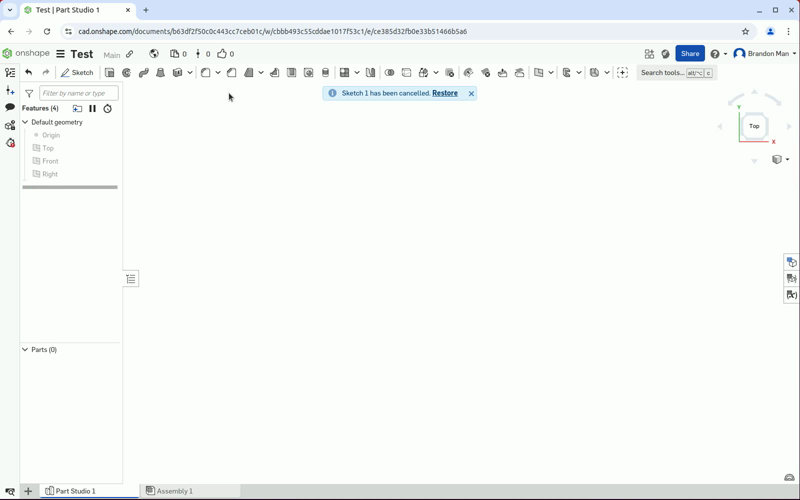
mouse_move(73, 352)
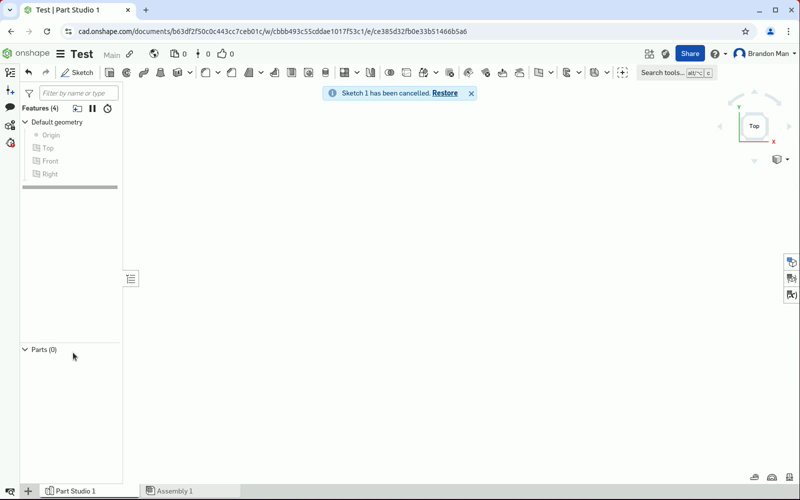
key(y)
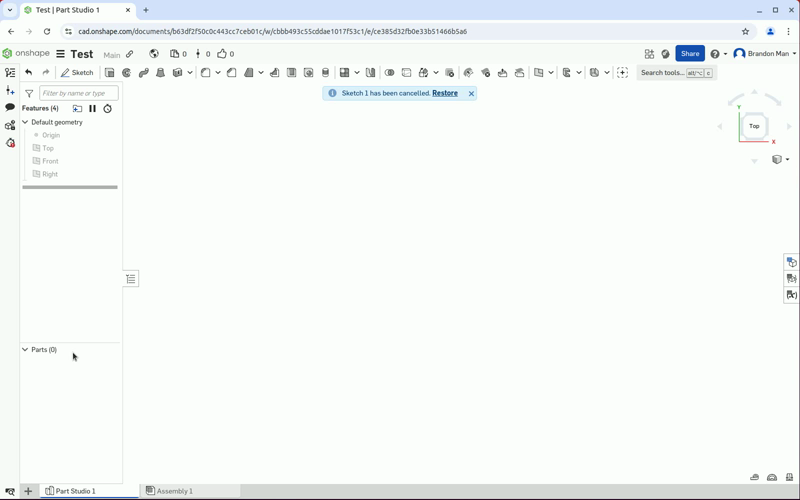
key(shift+p)
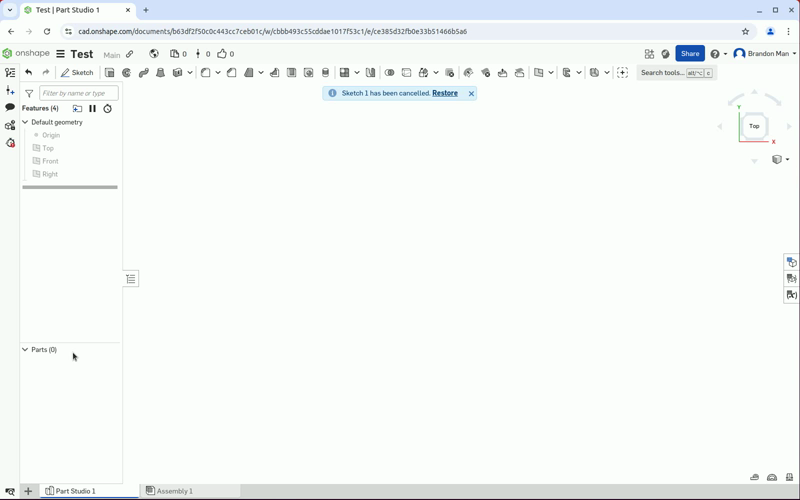
key(space)
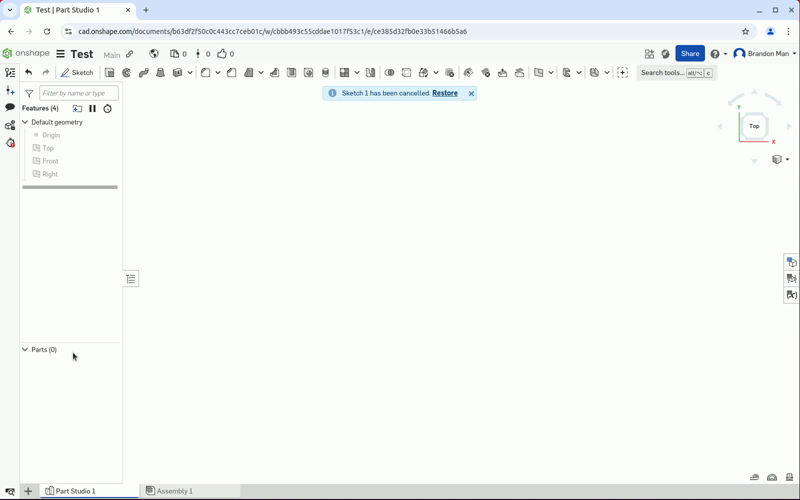
key_down(shift)
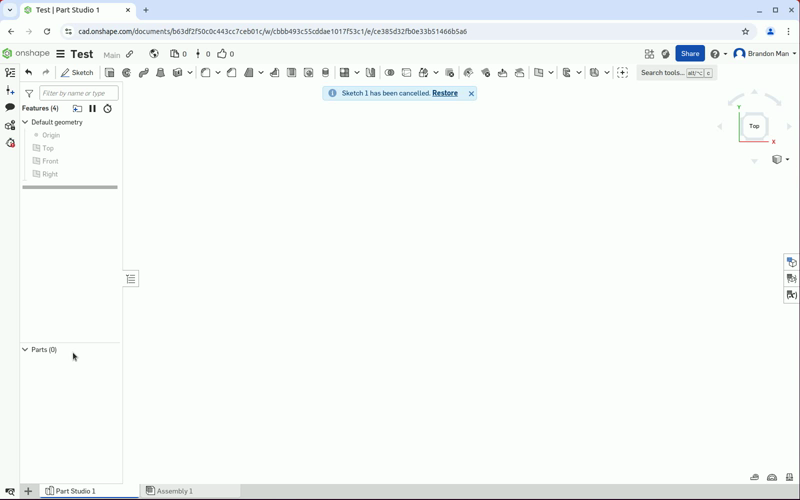
key(up)
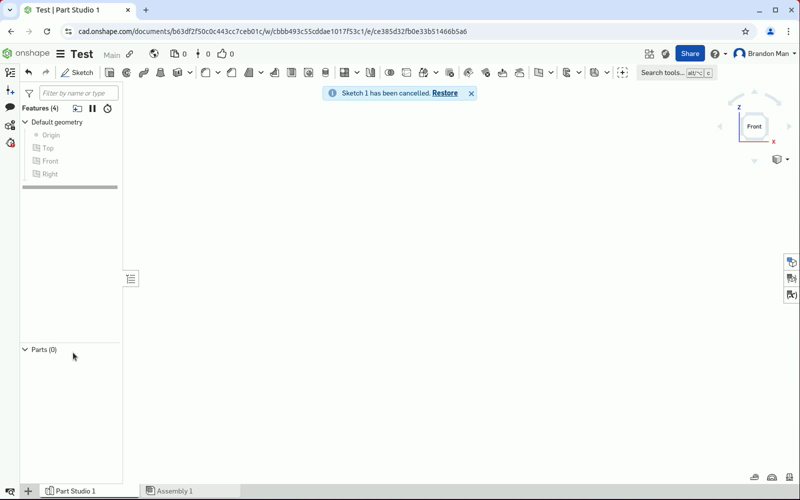
key_up(shift)
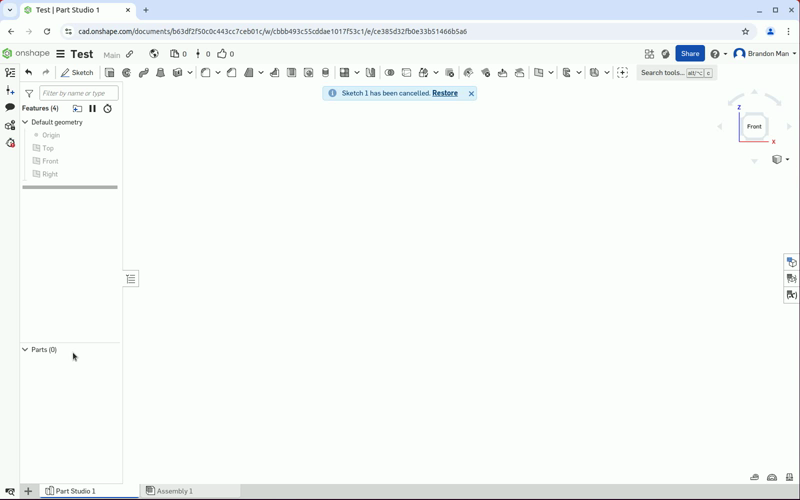
mouse_move(73, 352)
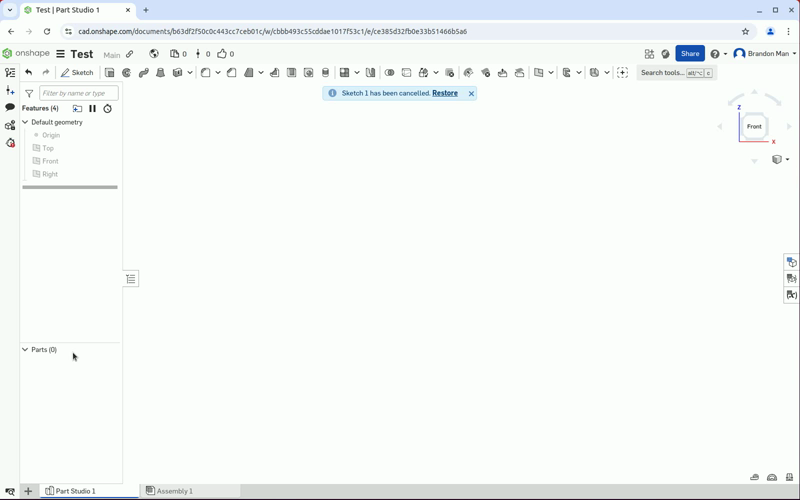
key(shift+y)
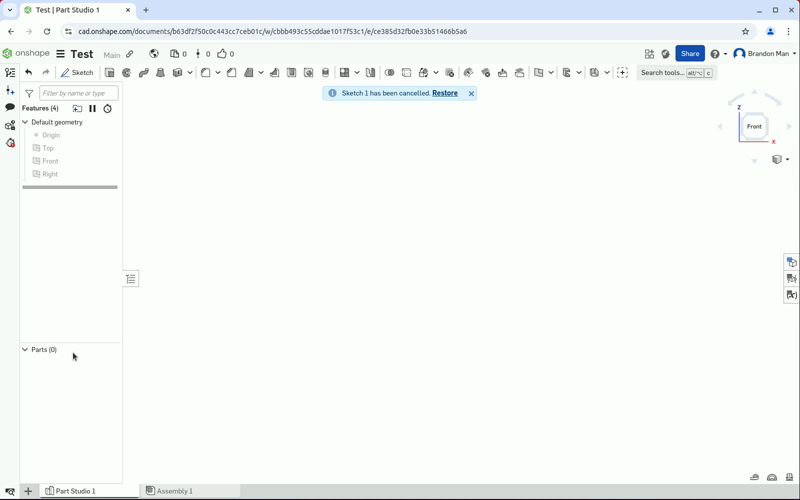
key(shift+s)
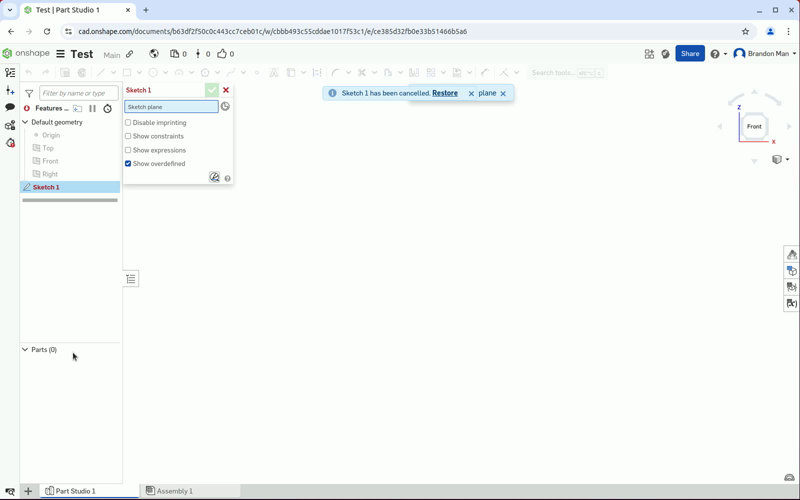
mouse_move(73, 163)
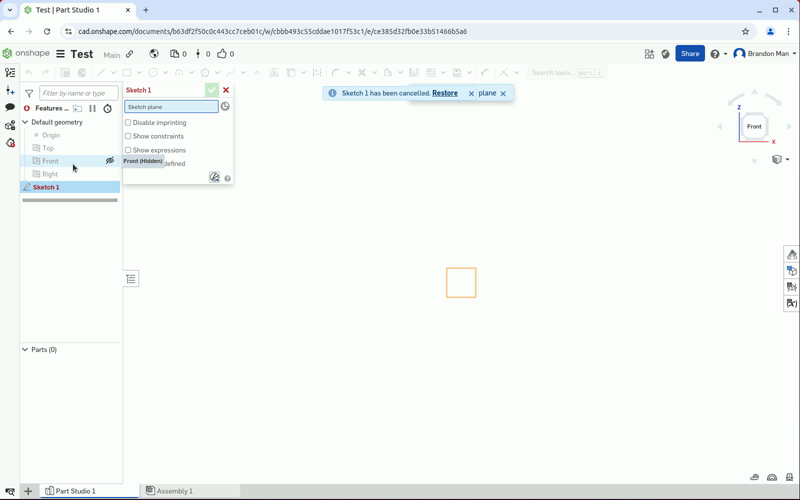
click(73, 163)
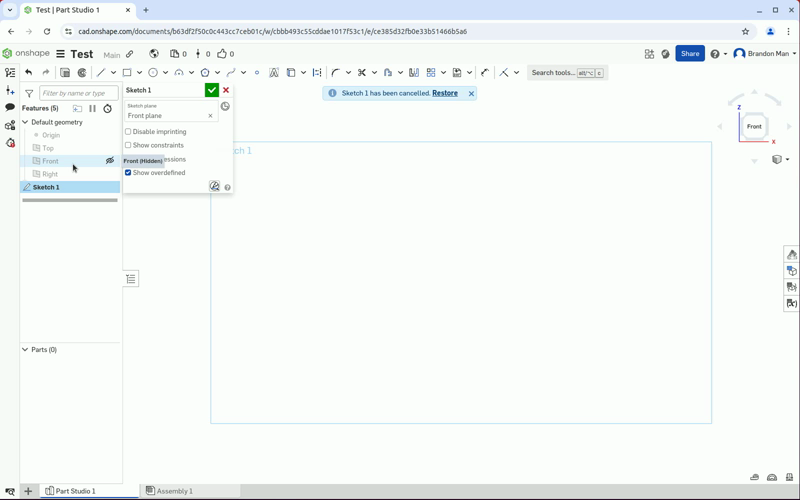
mouse_move(73, 352)
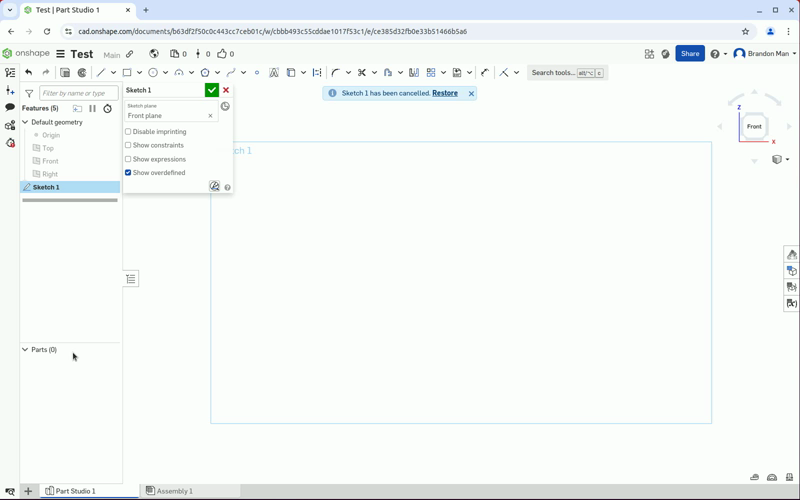
key(y)
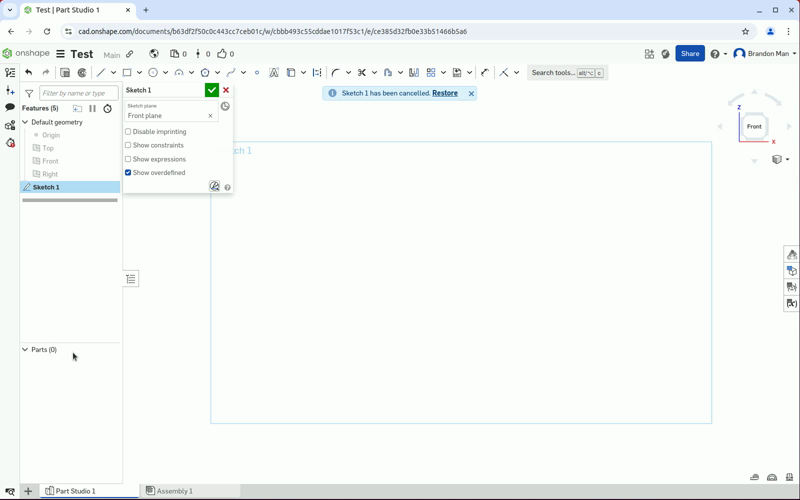
key(l)
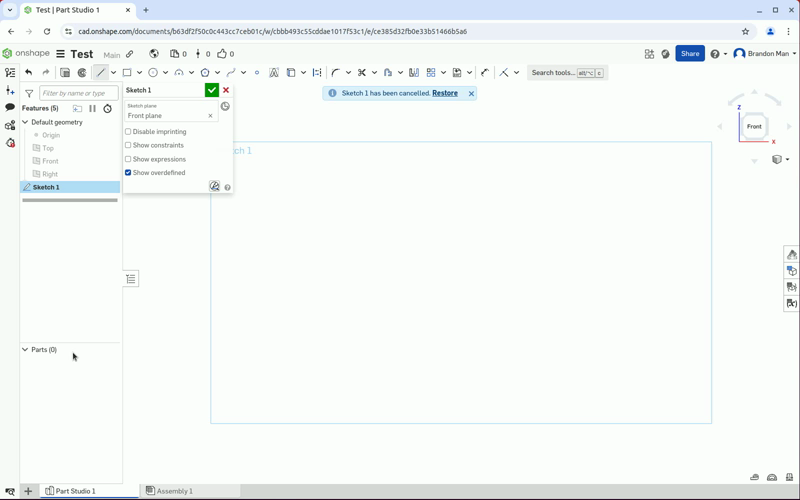
key_down(shift)
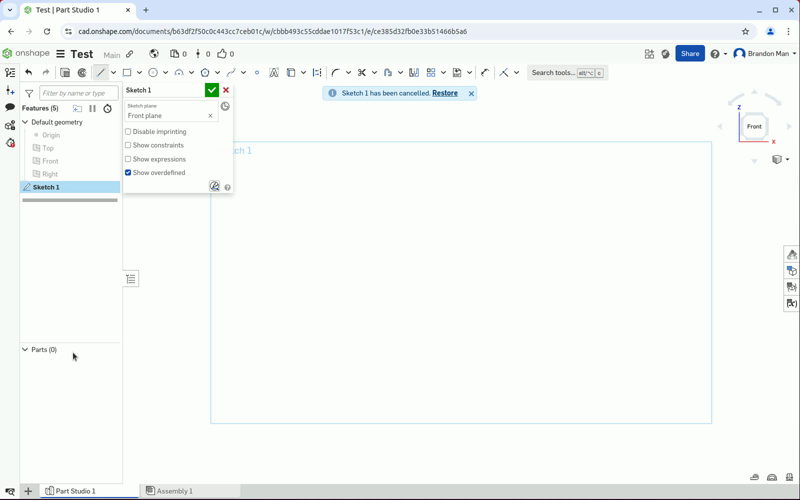
mouse_move(460, 282)
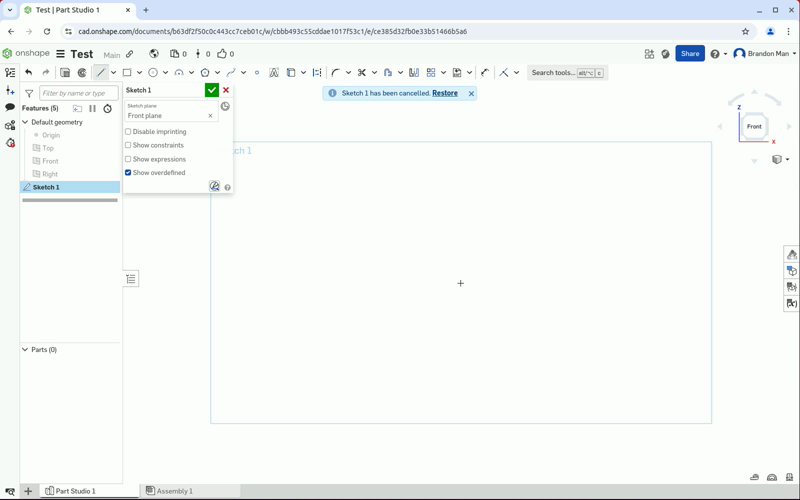
click(460, 282)
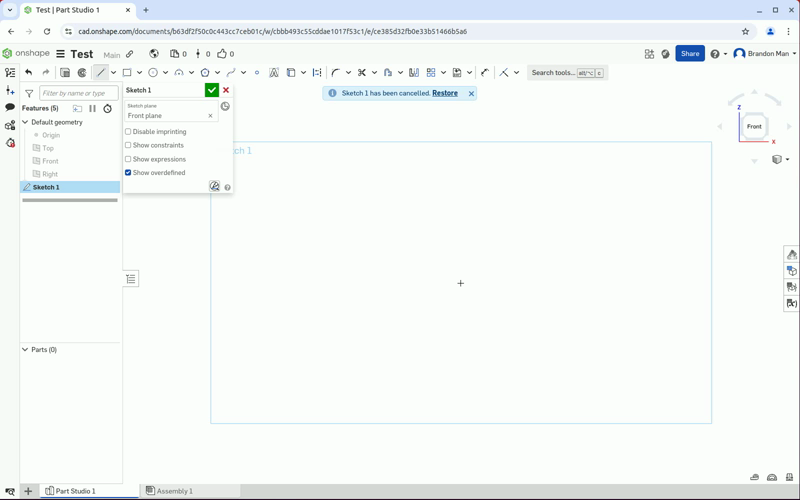
key_up(shift)
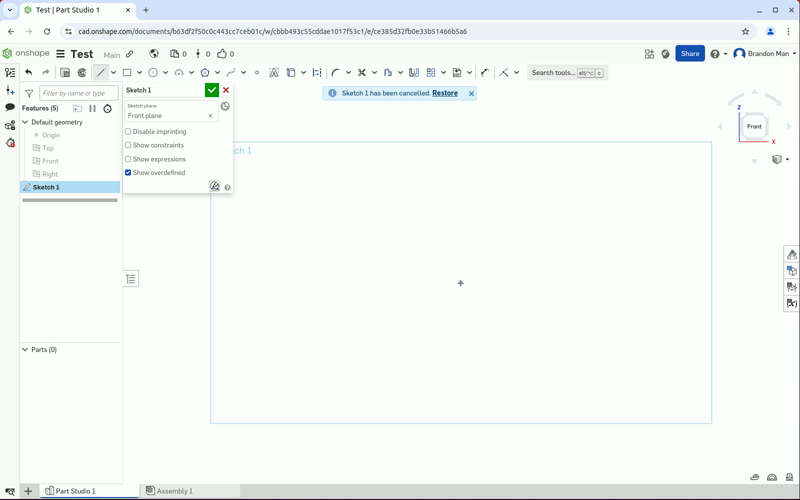
key_down(shift)
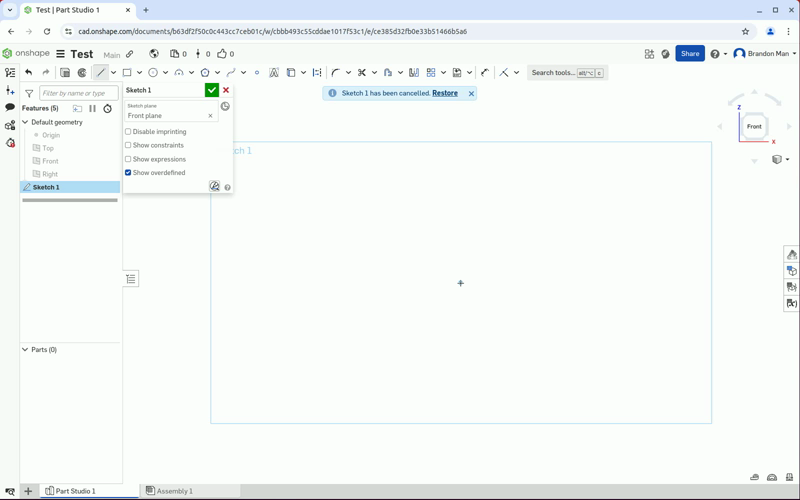
mouse_move(573, 282)
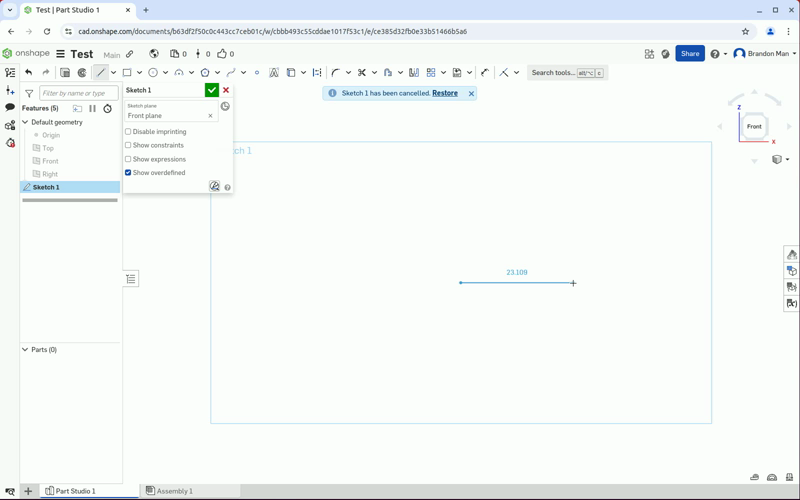
click(573, 282)
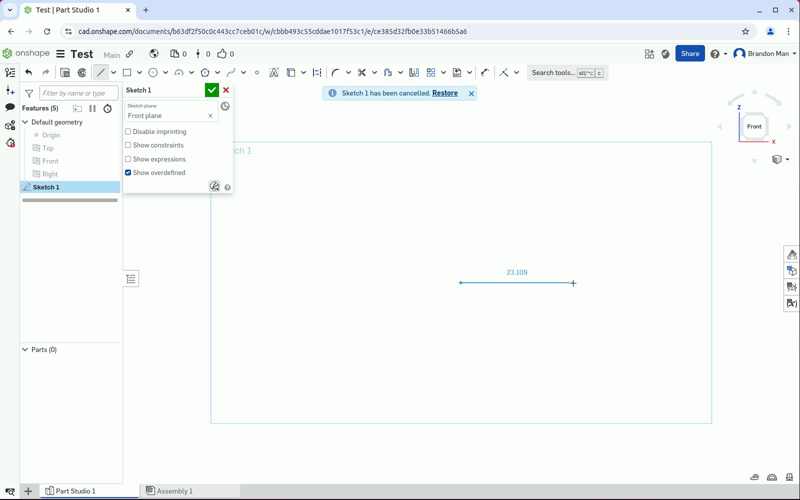
key_up(shift)
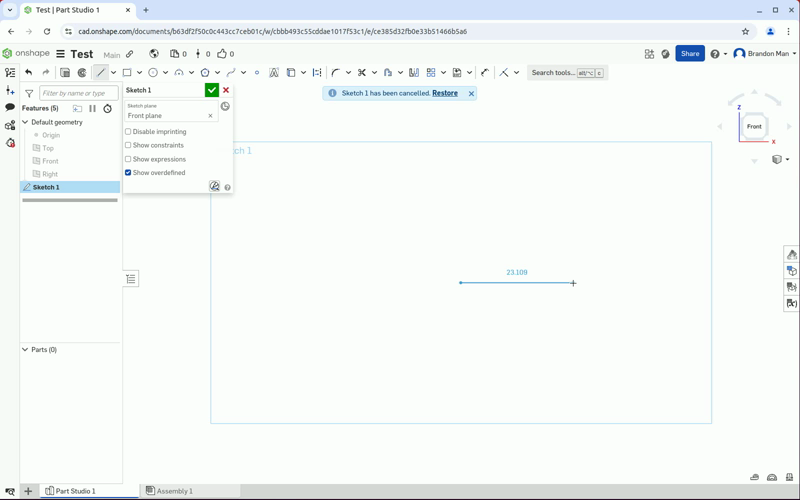
key_down(shift)
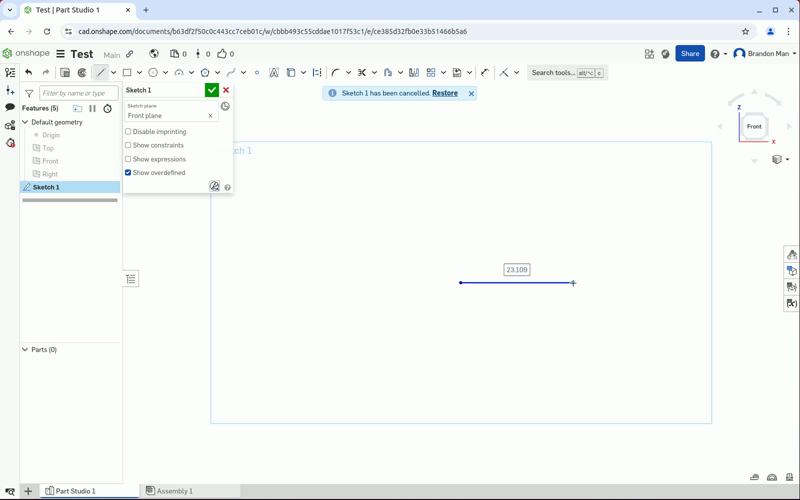
mouse_move(589, 282)
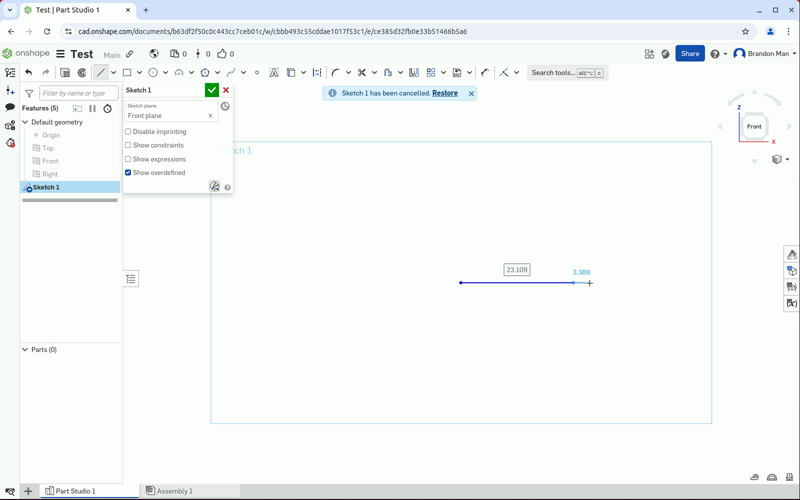
mouse_move(573, 233)
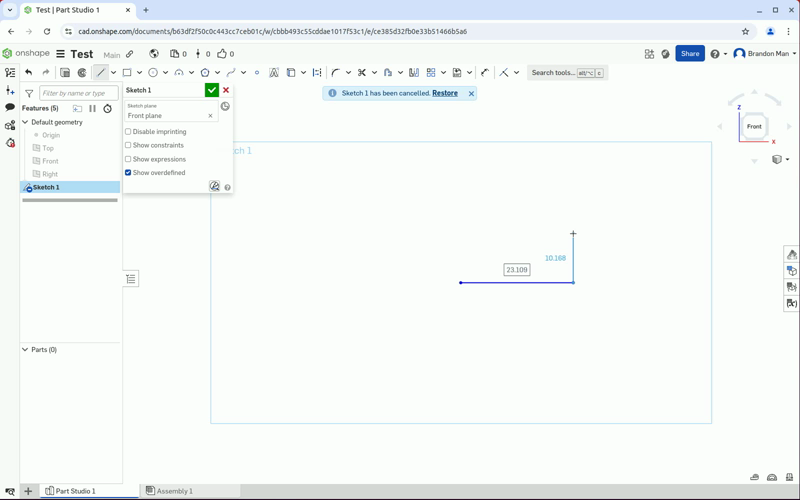
click(573, 233)
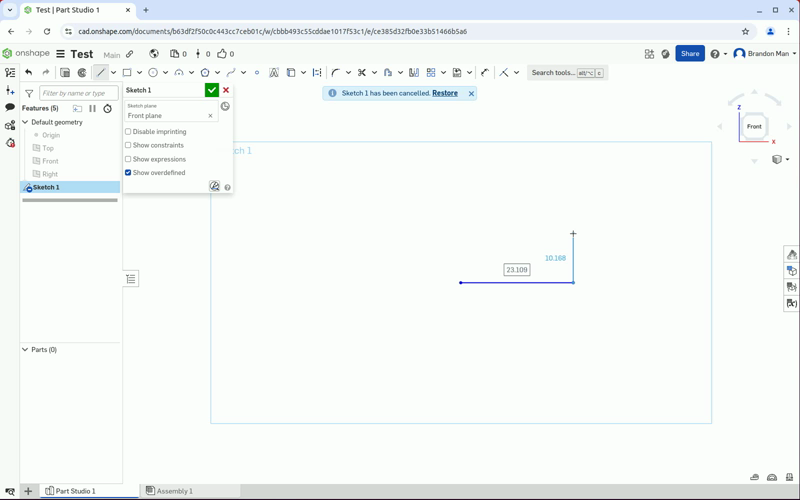
key_up(shift)
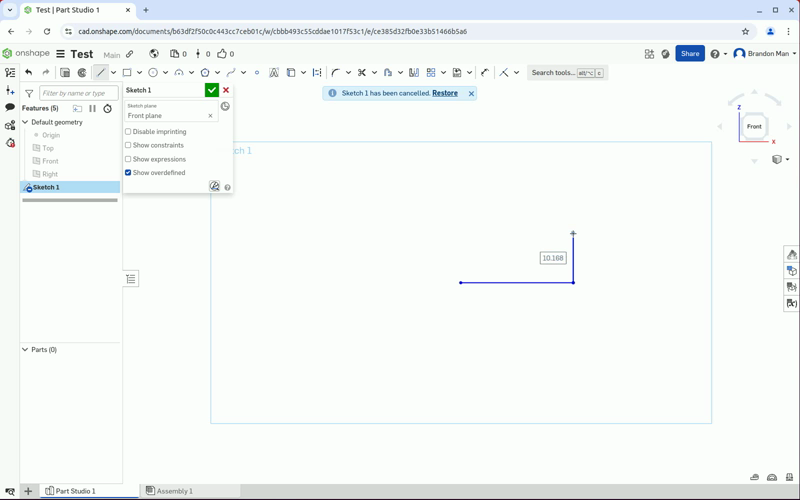
key_down(shift)
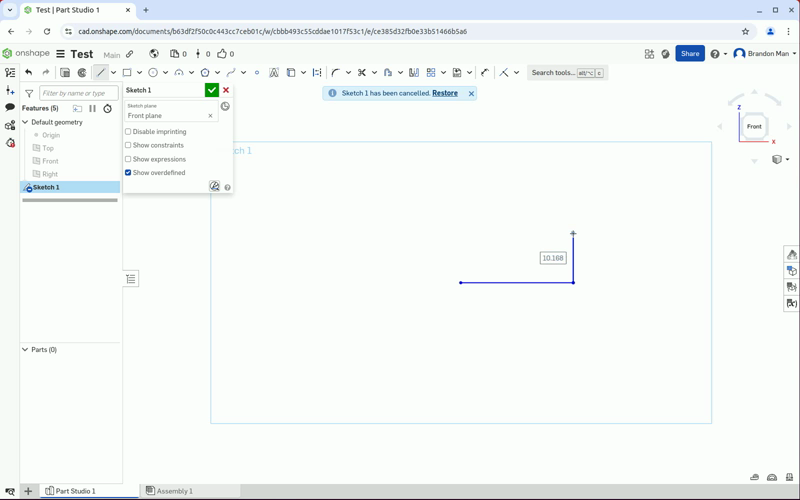
mouse_move(460, 233)
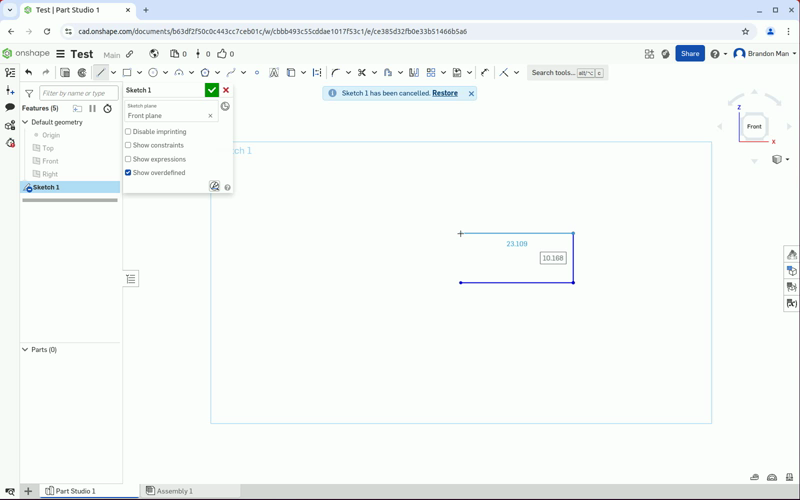
click(460, 233)
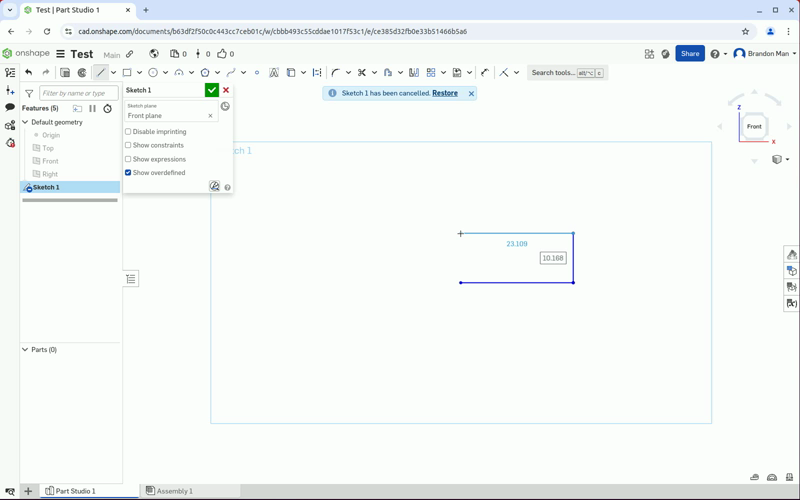
key_up(shift)
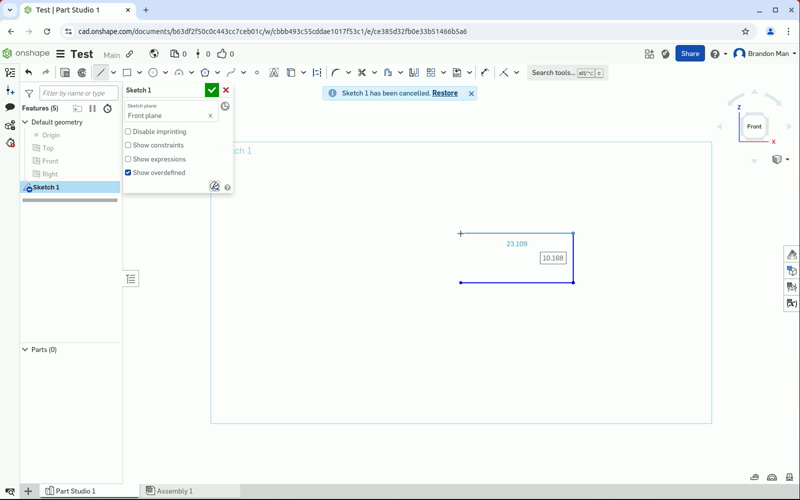
mouse_move(490, 233)
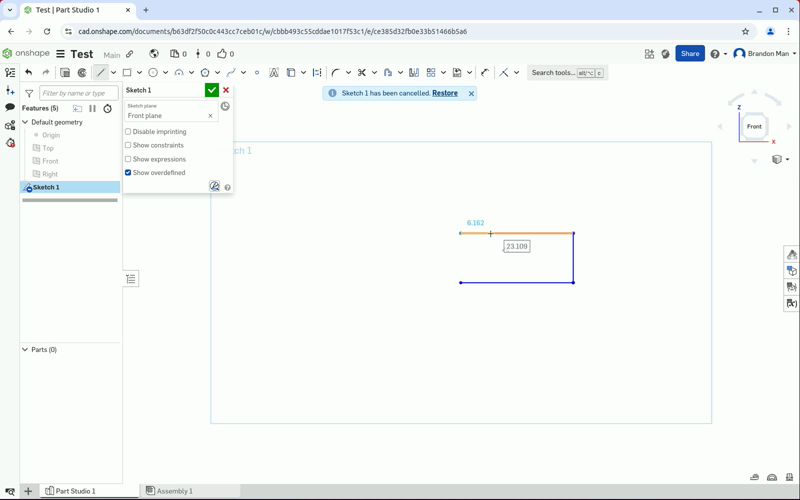
key_down(shift)
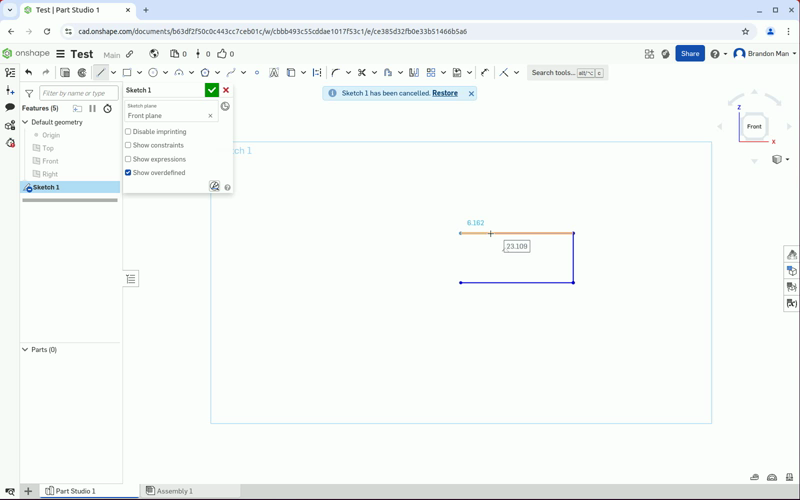
mouse_move(460, 282)
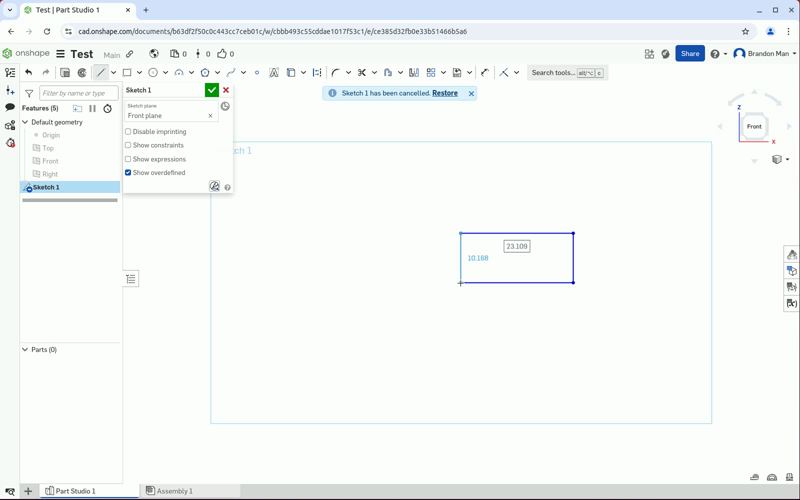
key_up(shift)
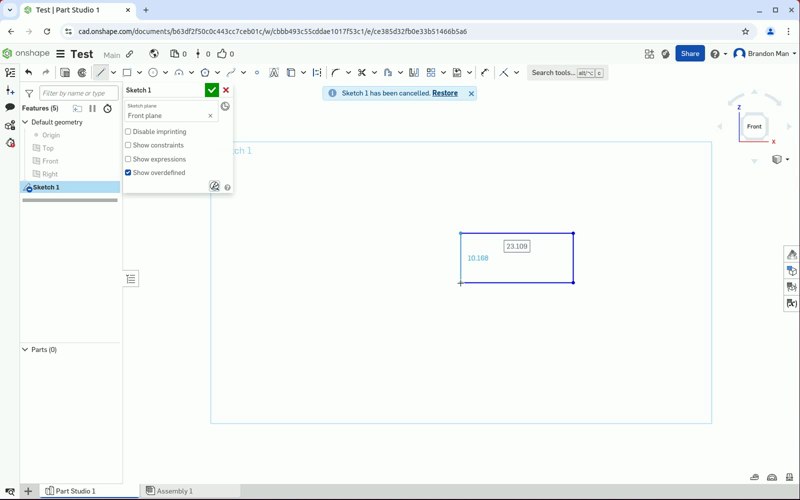
click(460, 282)
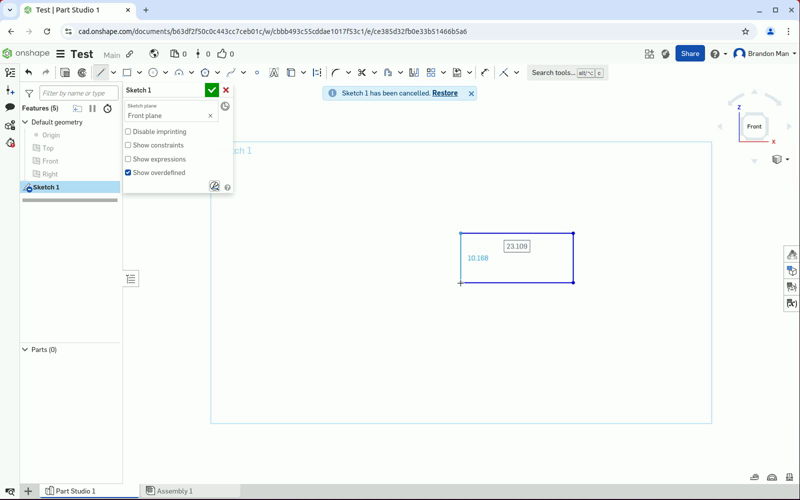
key(esc)
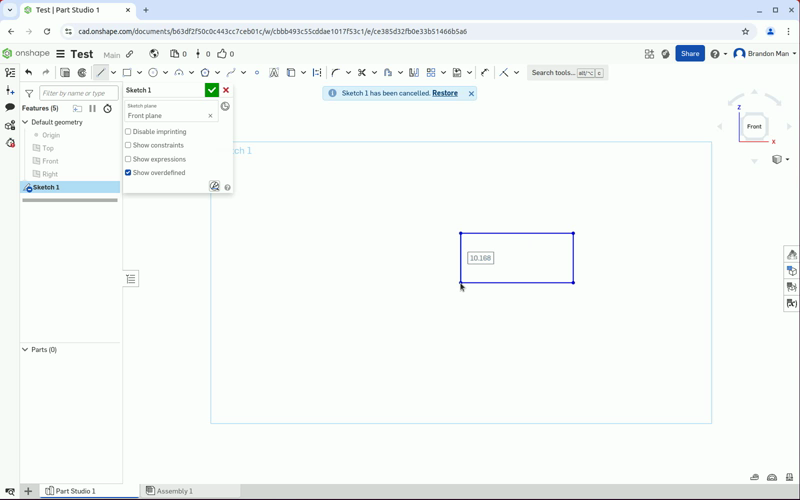
mouse_move(497, 246)
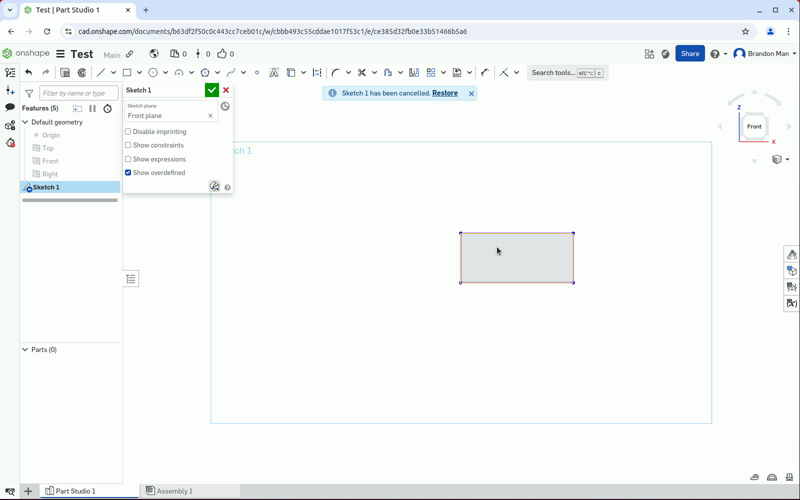
click(497, 246)
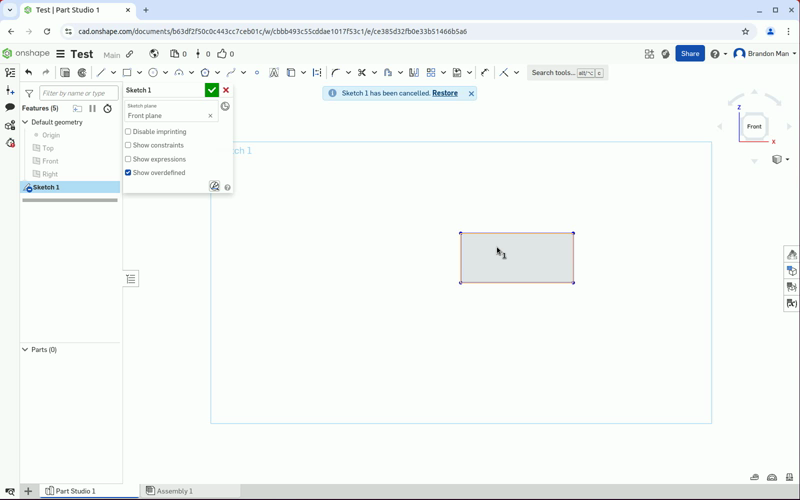
mouse_move(73, 352)
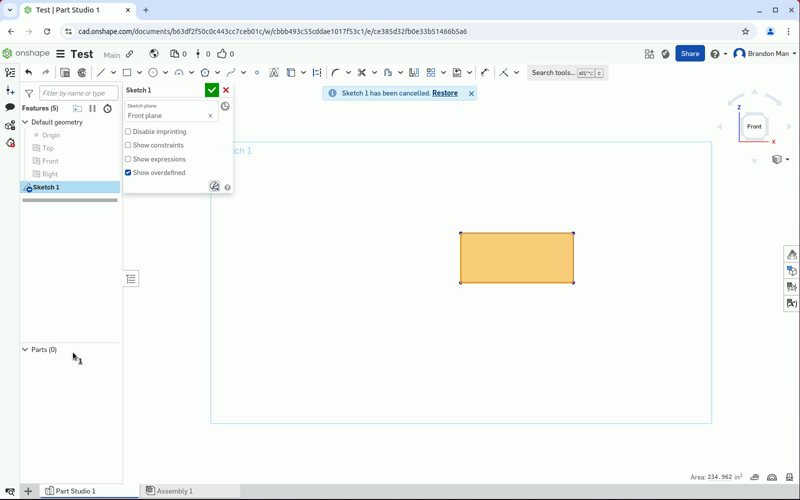
key(shift+y)
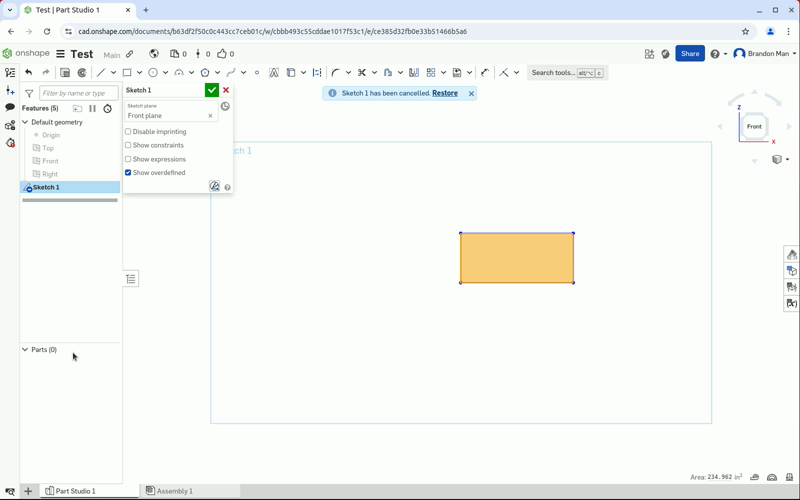
key(shift+e)
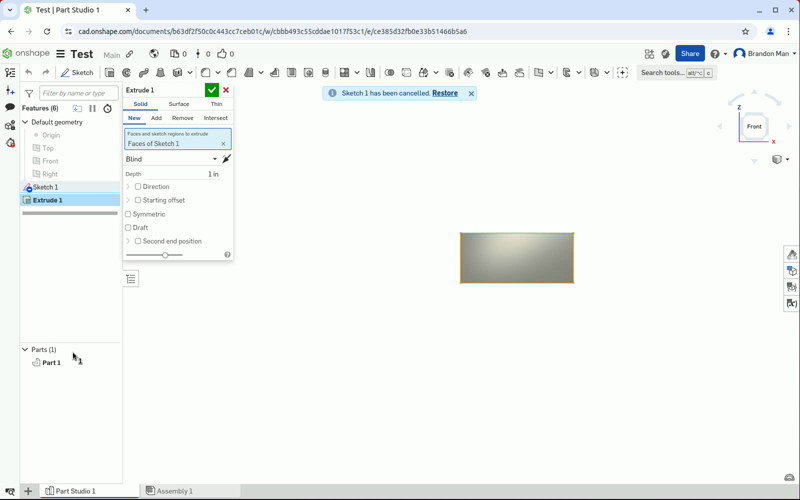
mouse_move(143, 106)
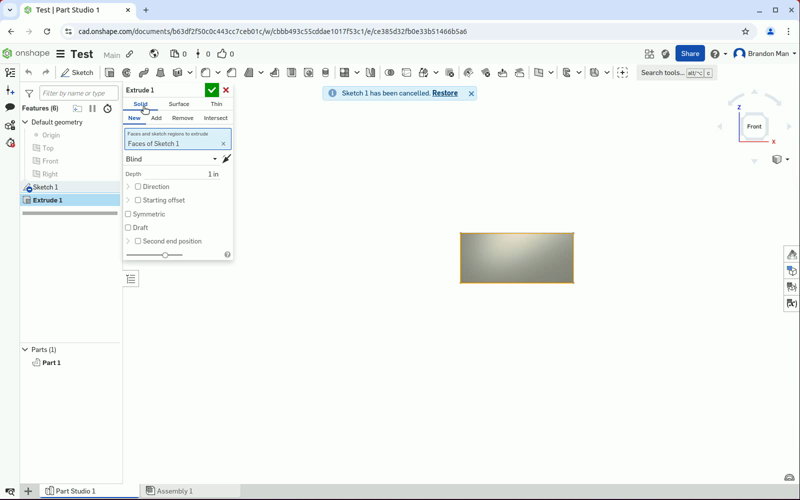
click(143, 106)
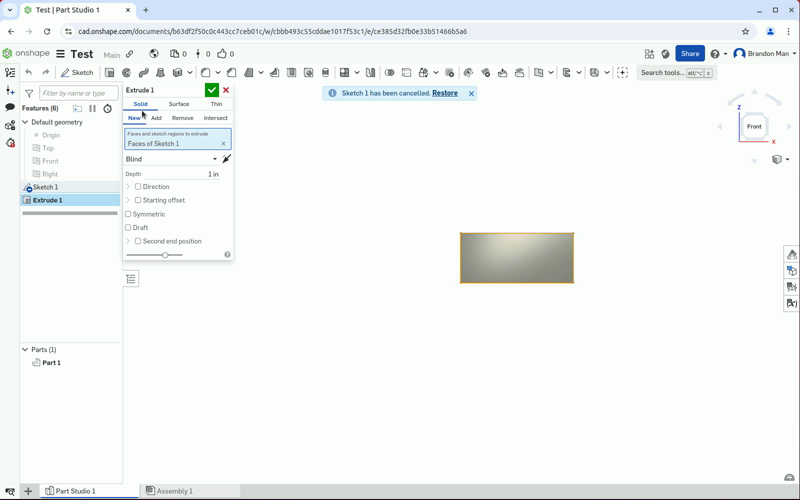
mouse_move(137, 120)
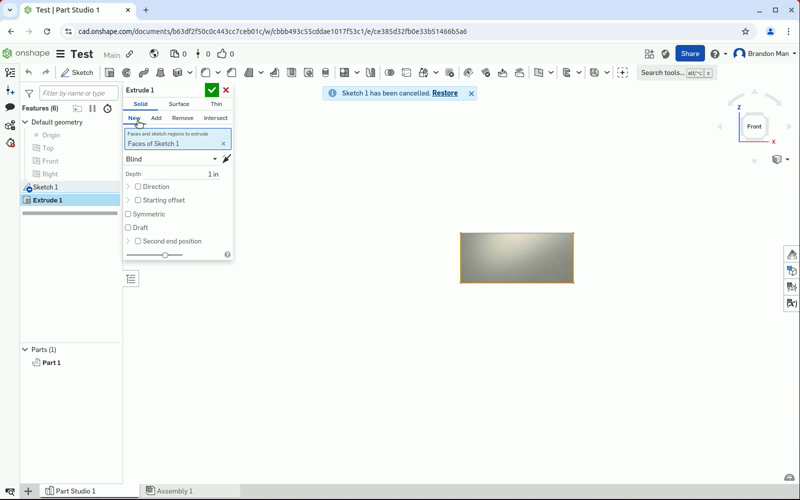
click(137, 120)
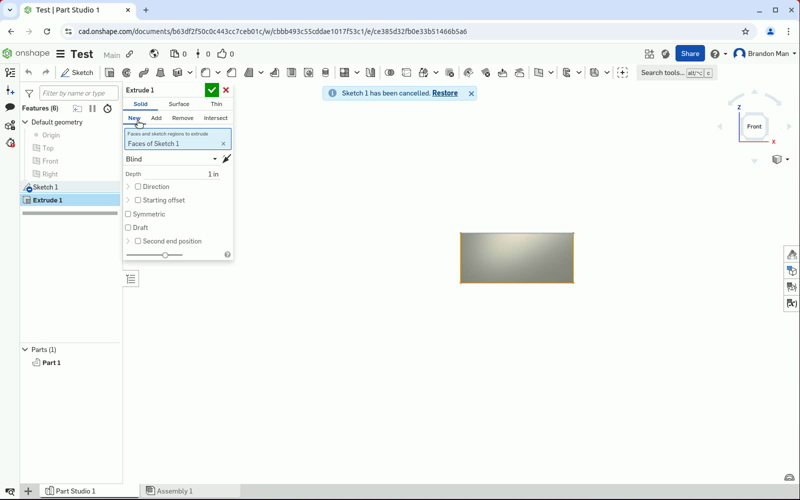
key(tab, 4)
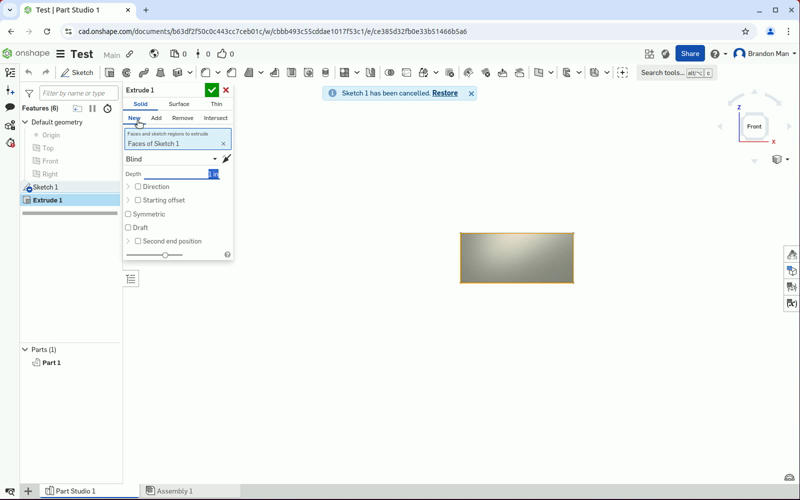
text(23.108)
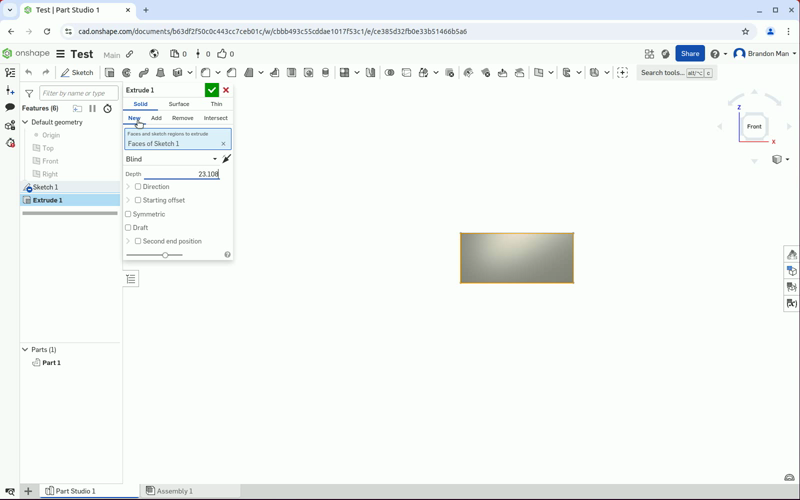
key(enter)
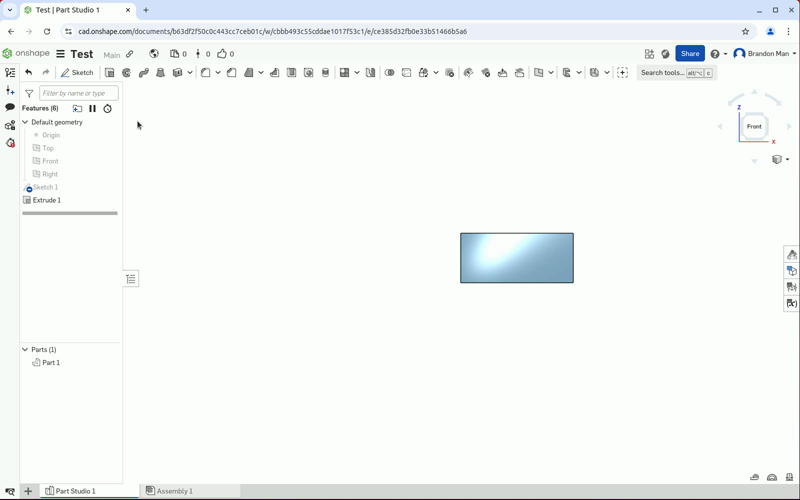
key(shift+h)
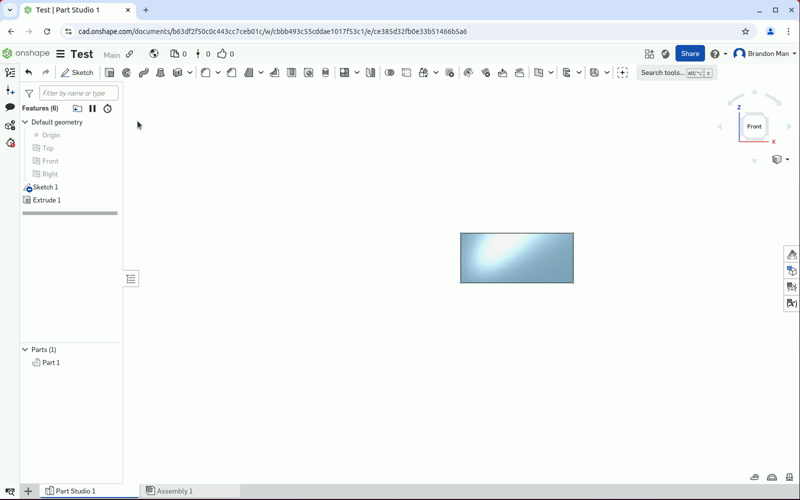
key(shift+h)
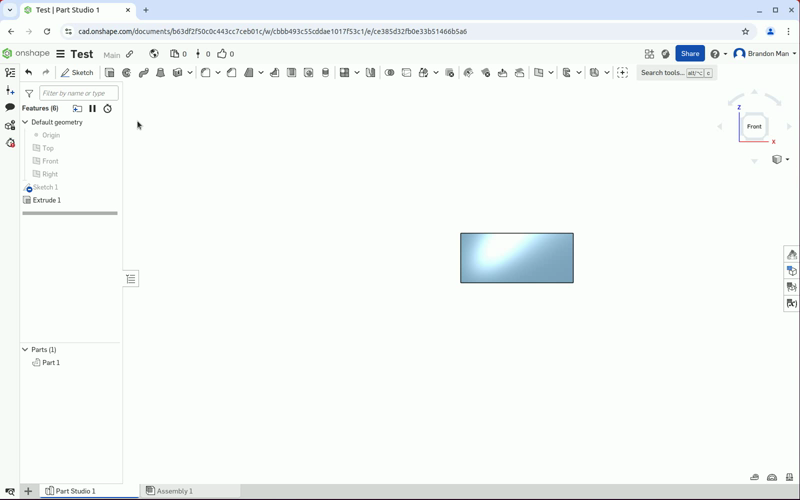
mouse_move(73, 189)
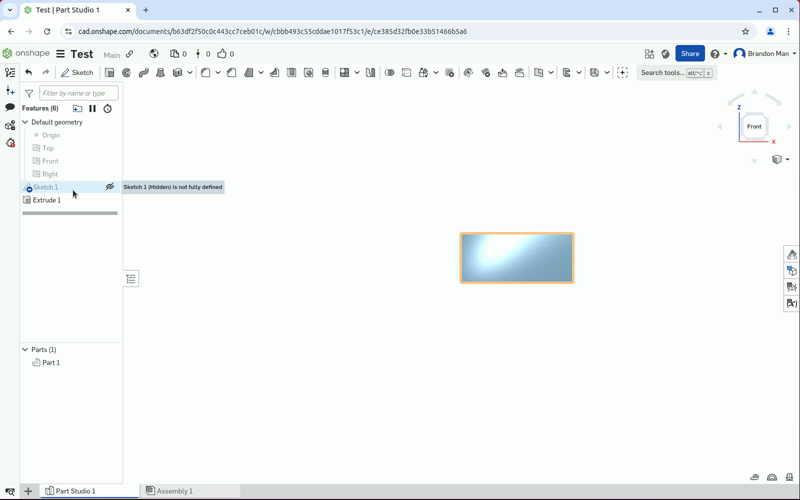
click(73, 189)
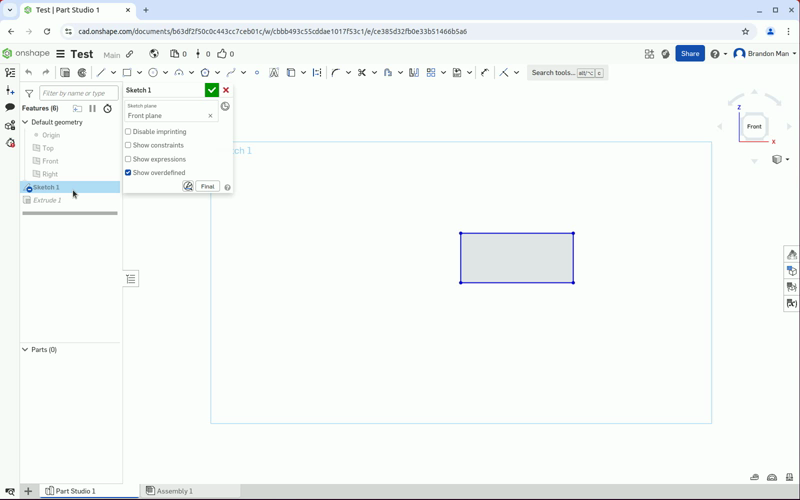
mouse_move(229, 92)
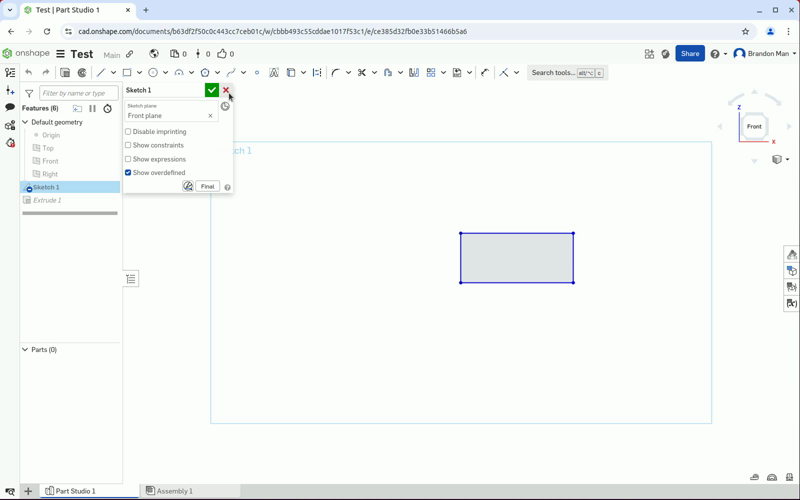
click(229, 92)
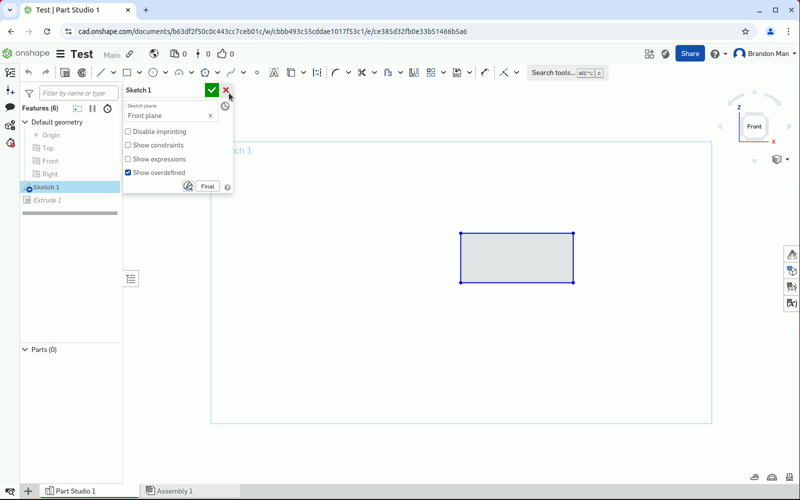
key(shift+s)
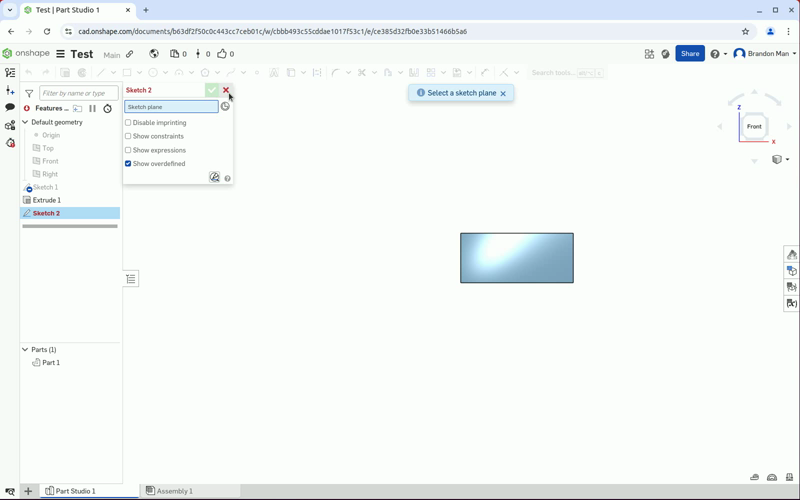
mouse_move(73, 163)
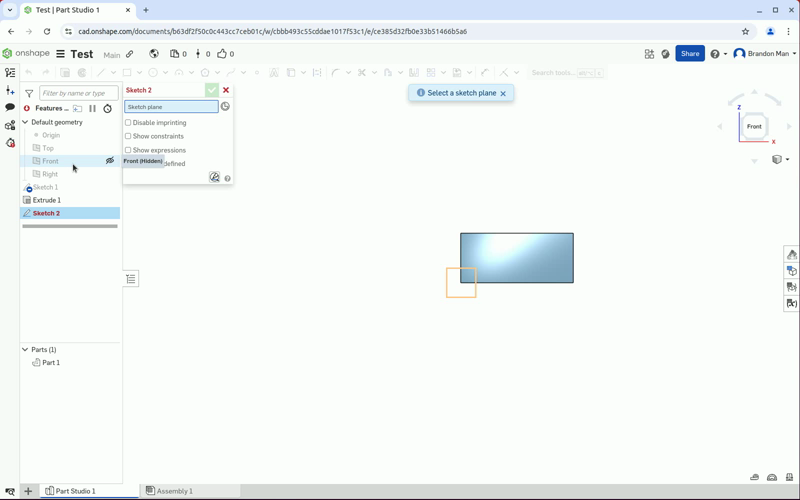
click(73, 163)
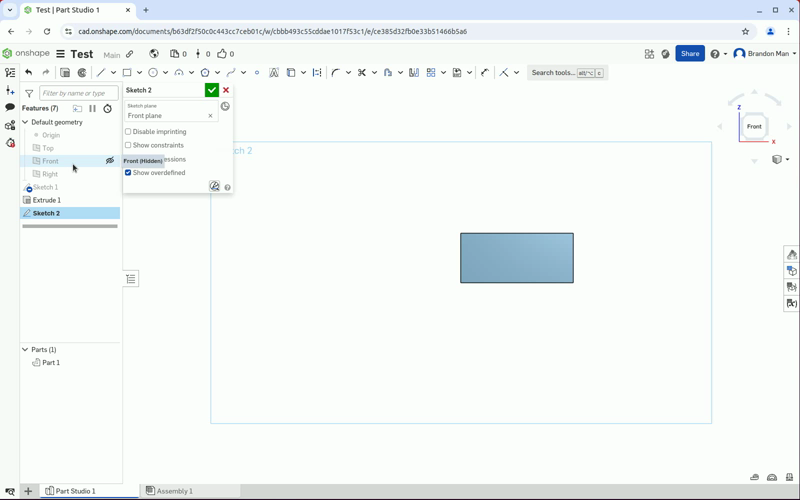
mouse_move(73, 352)
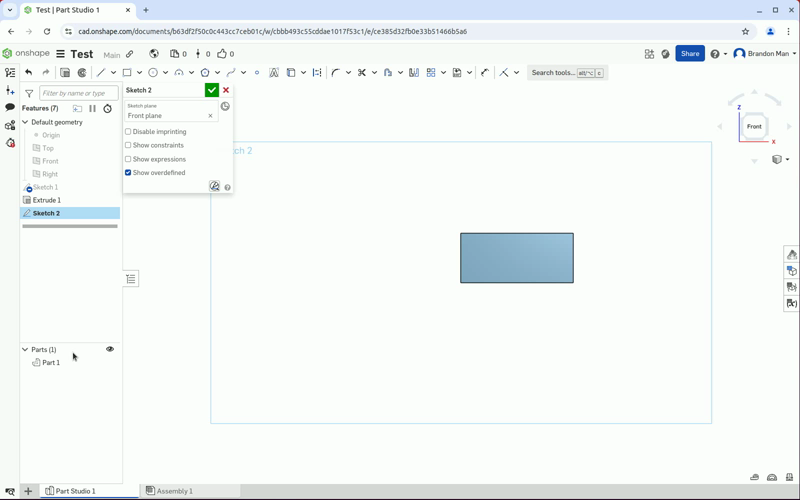
key(y)
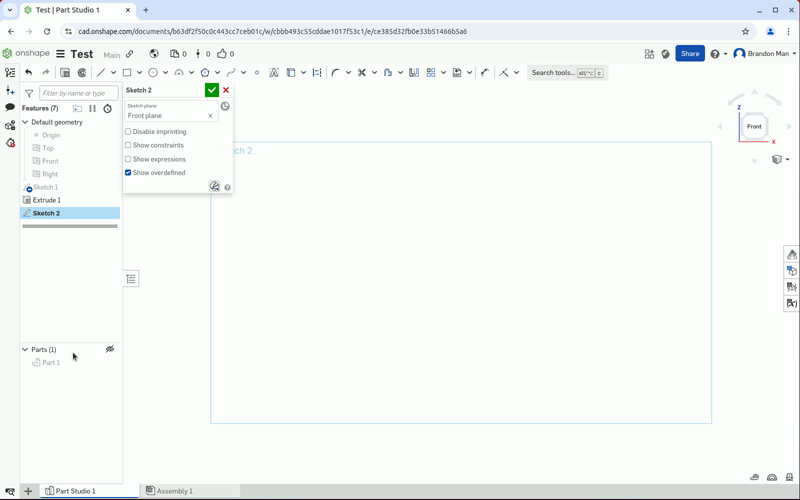
key(l)
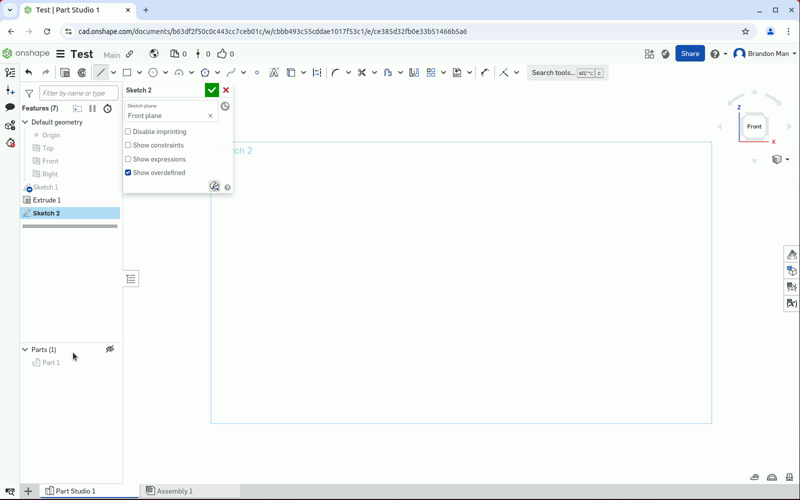
key_down(shift)
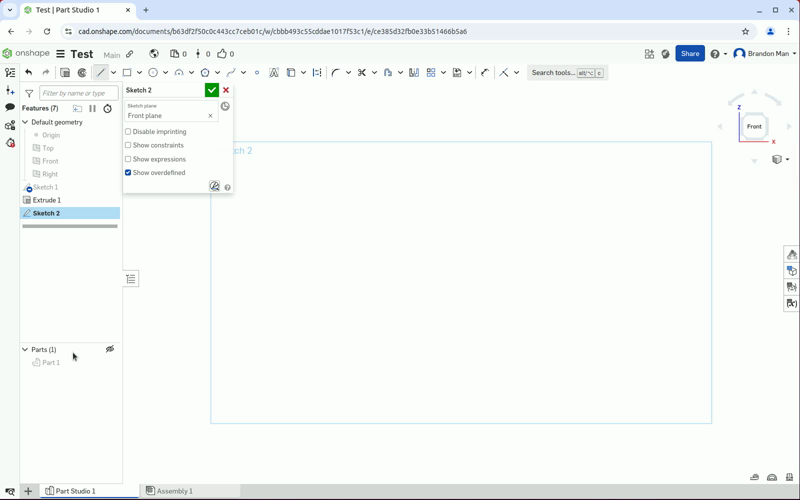
mouse_move(460, 233)
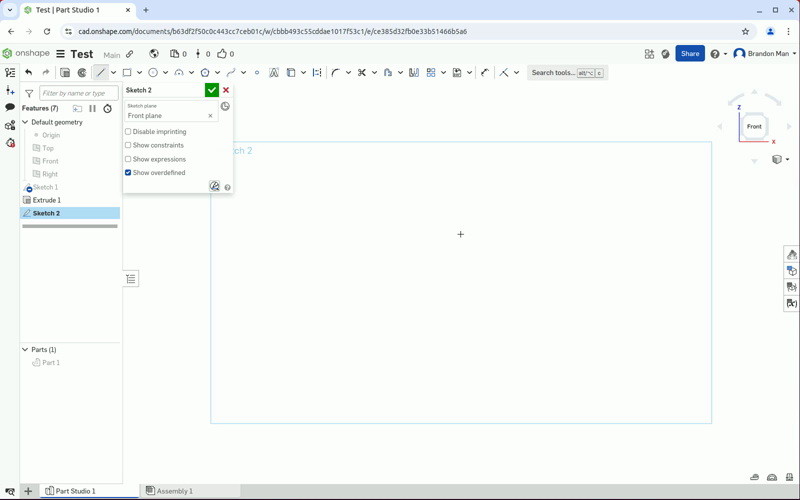
click(460, 233)
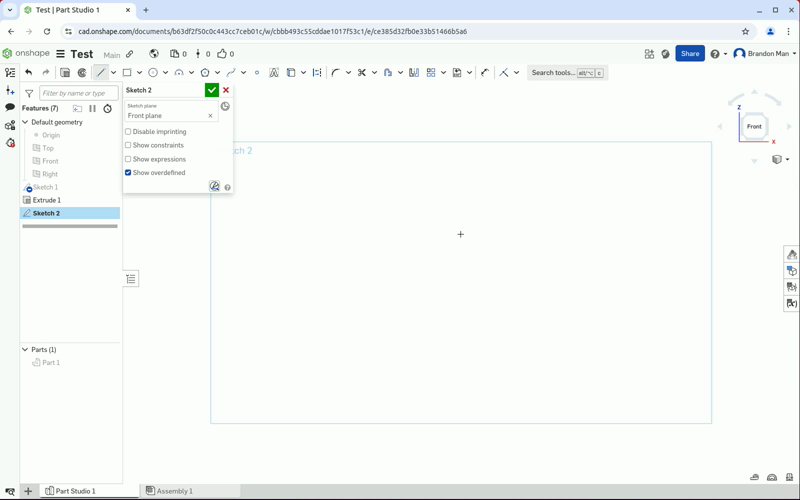
key_up(shift)
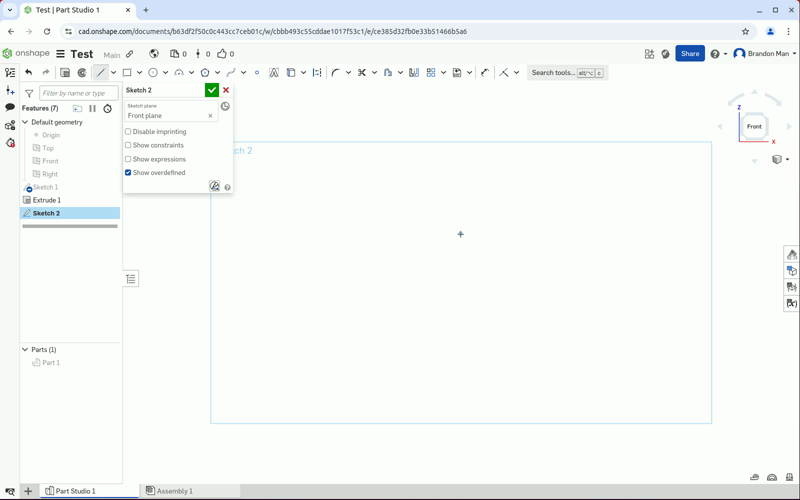
key_down(shift)
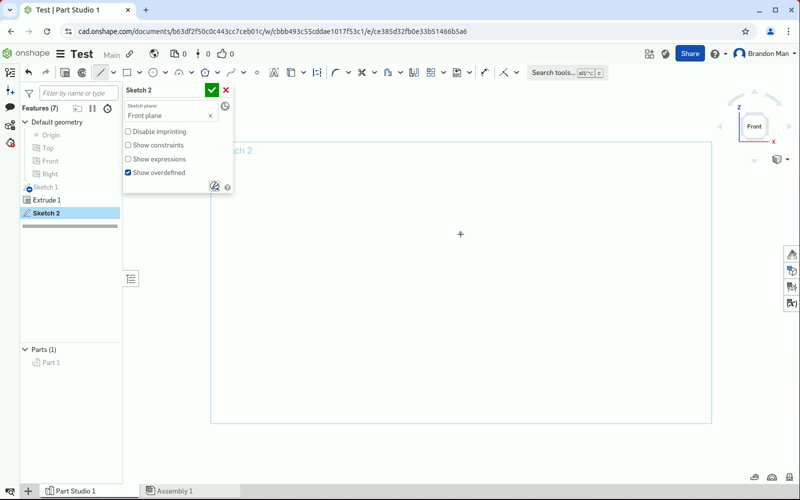
mouse_move(573, 233)
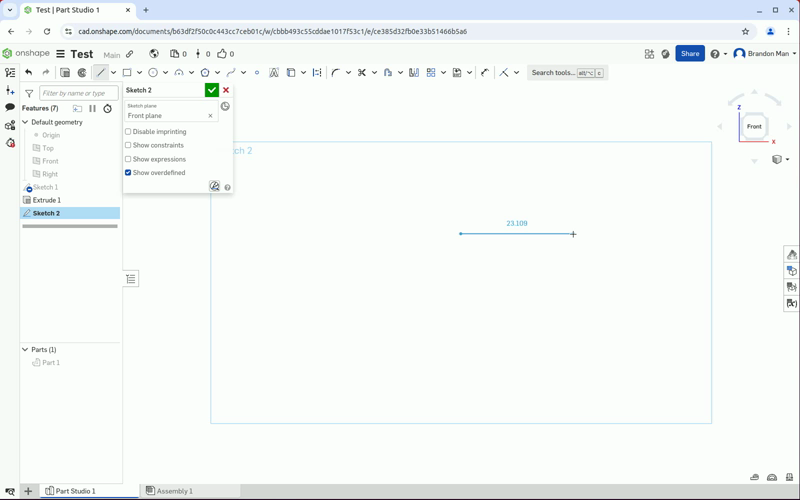
click(573, 233)
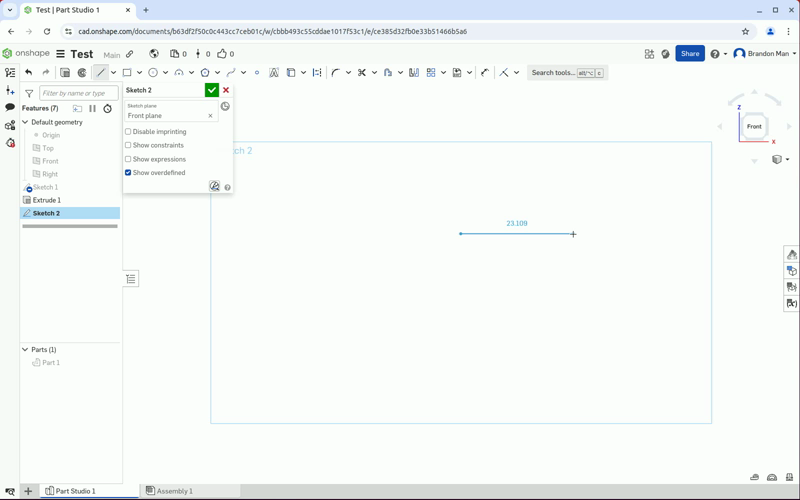
key_up(shift)
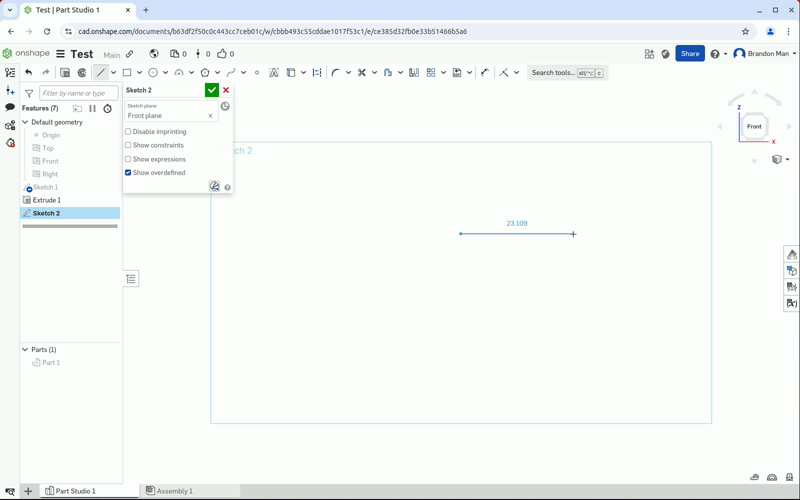
key_down(shift)
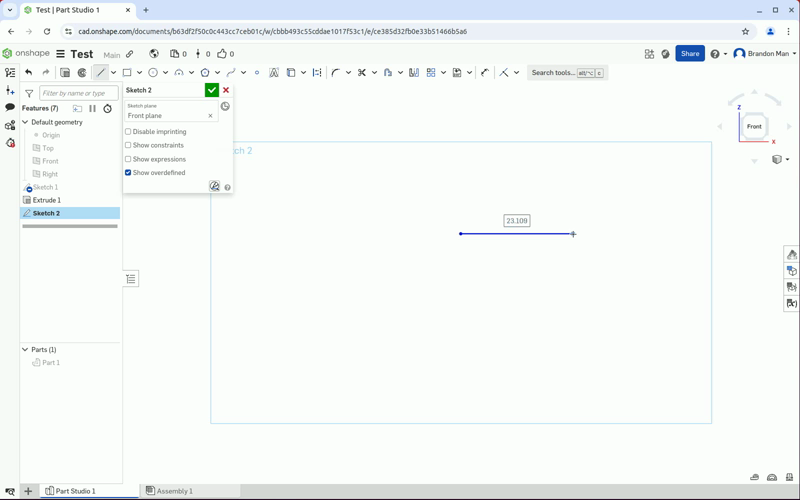
mouse_move(589, 233)
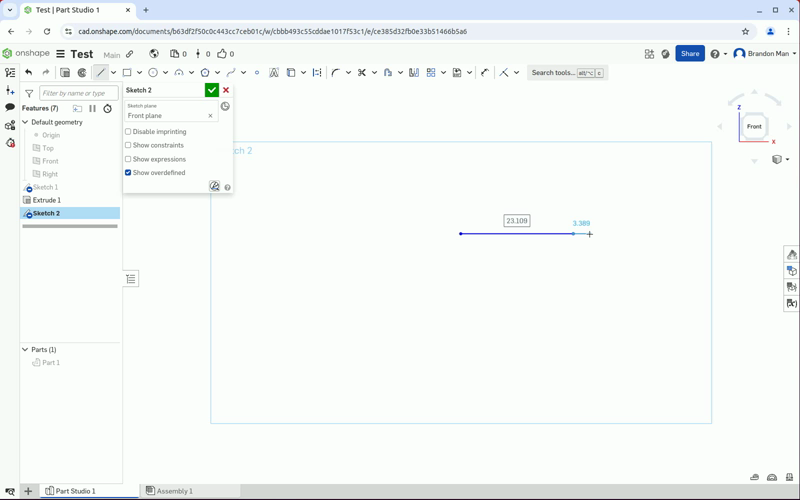
mouse_move(573, 232)
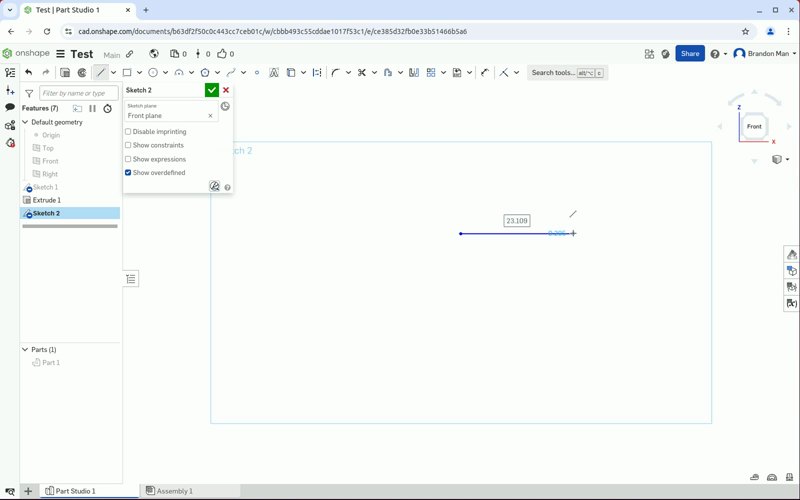
scroll(6)
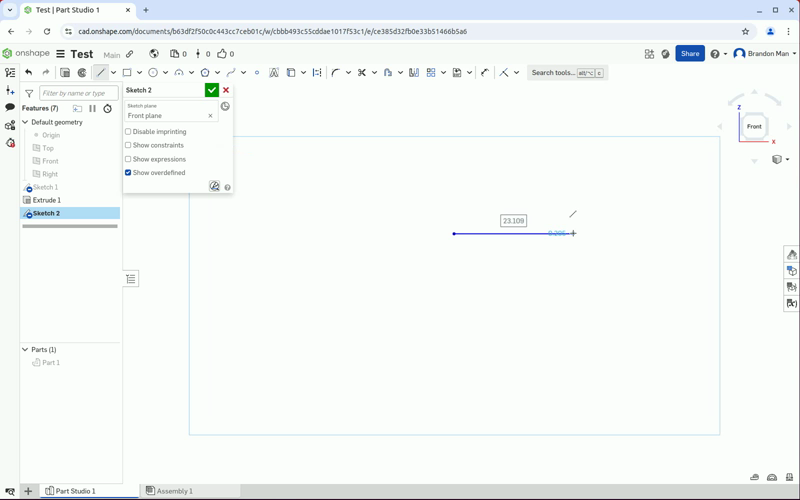
scroll(6)
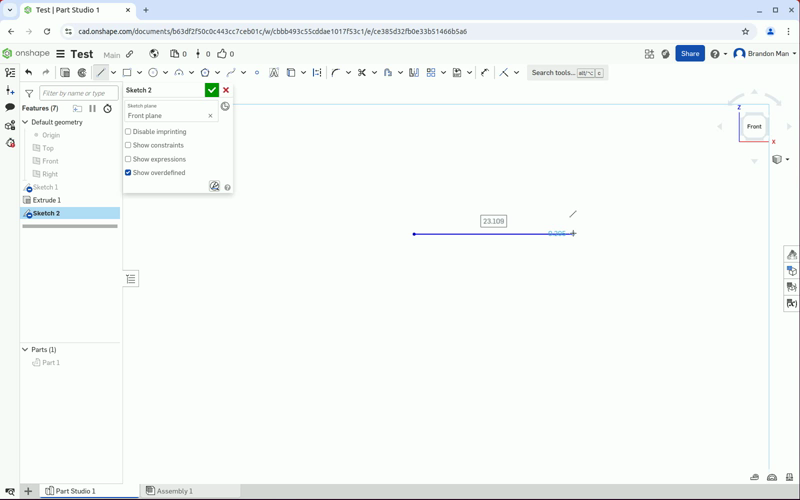
scroll(6)
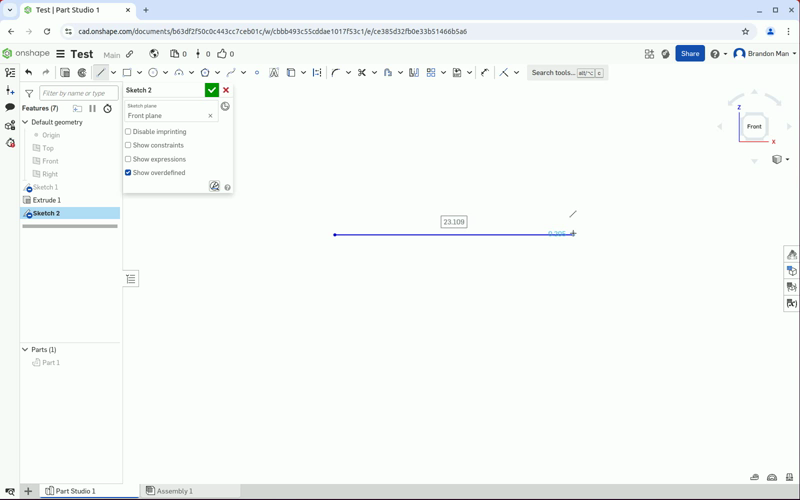
scroll(6)
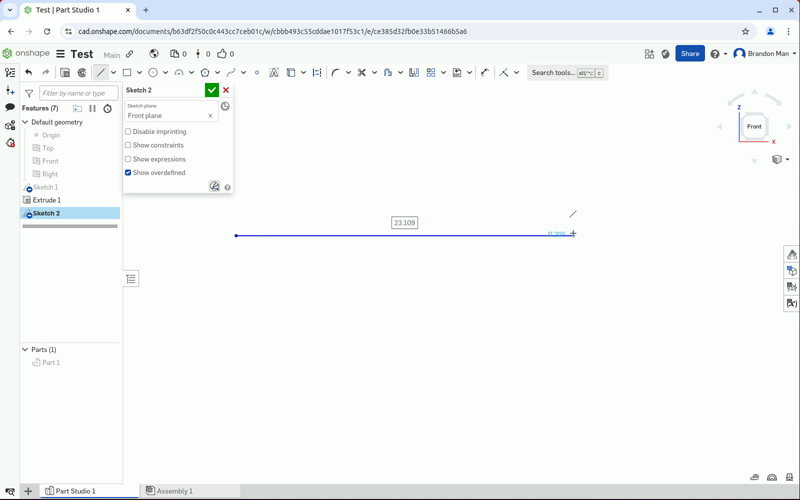
scroll(6)
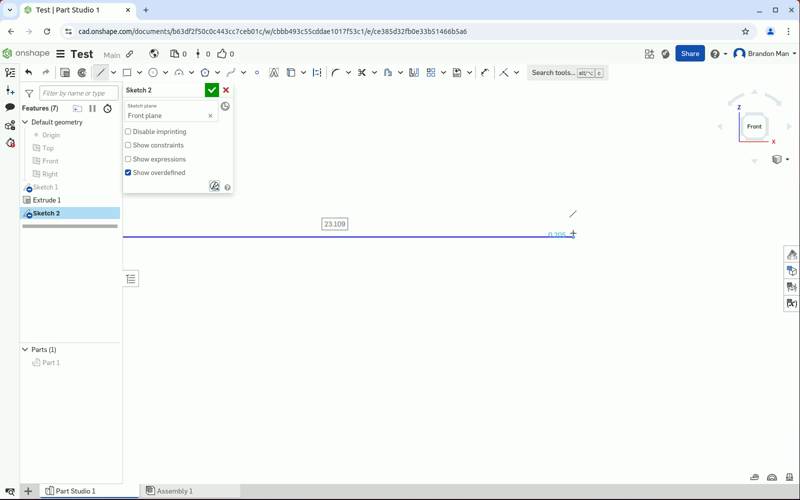
scroll(6)
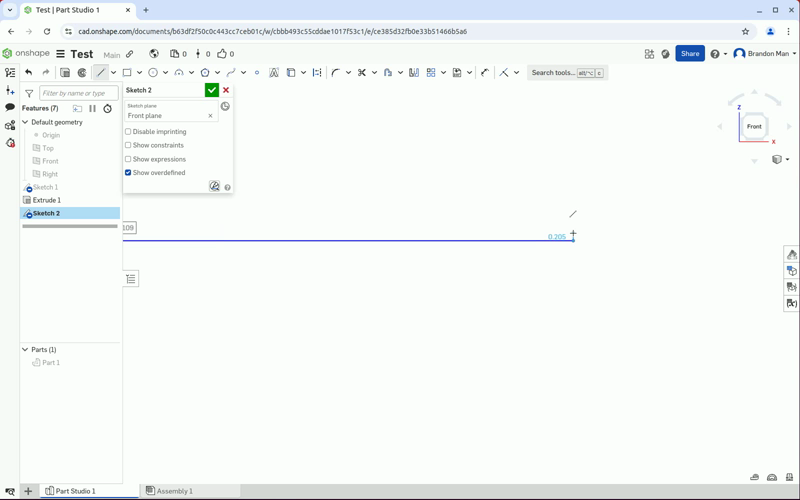
scroll(6)
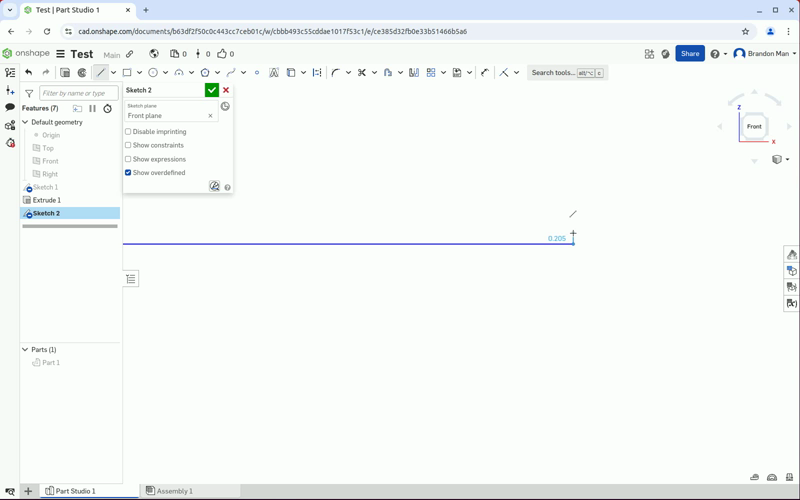
click(573, 232)
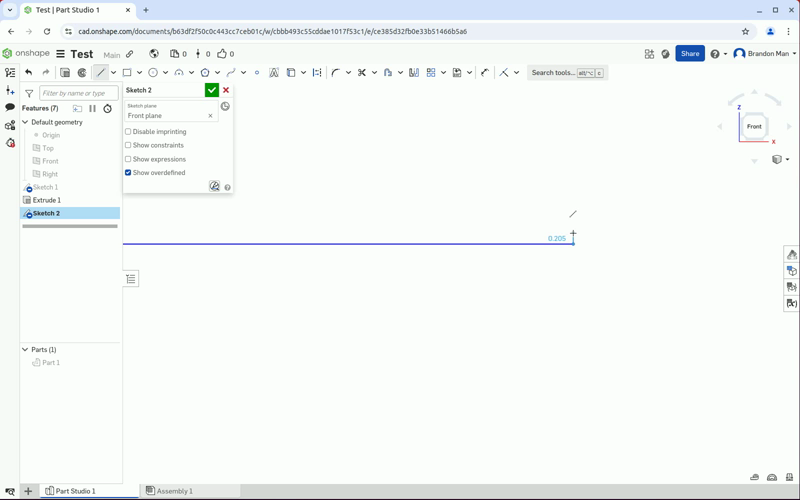
scroll(-6)
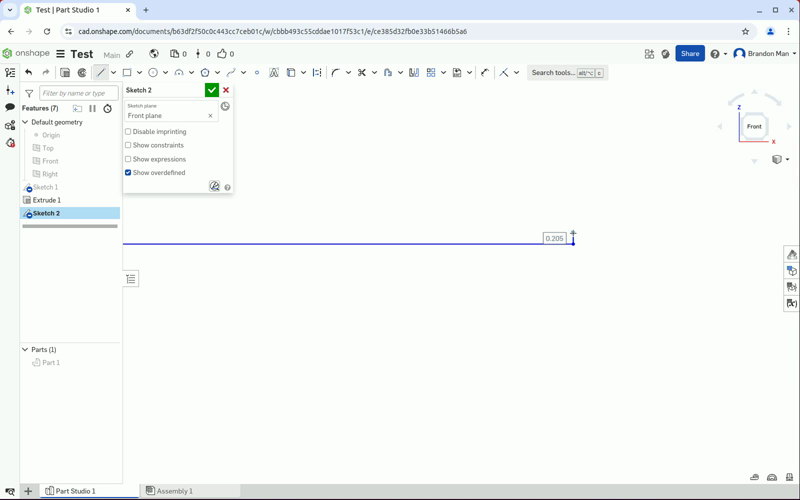
scroll(-6)
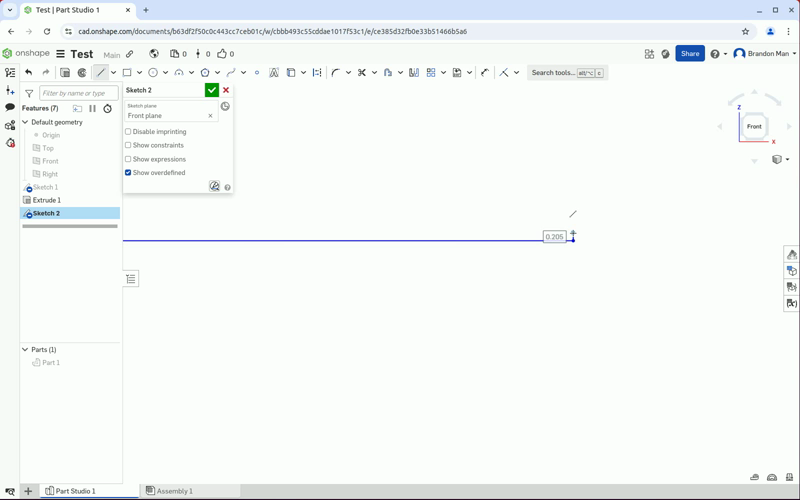
scroll(-6)
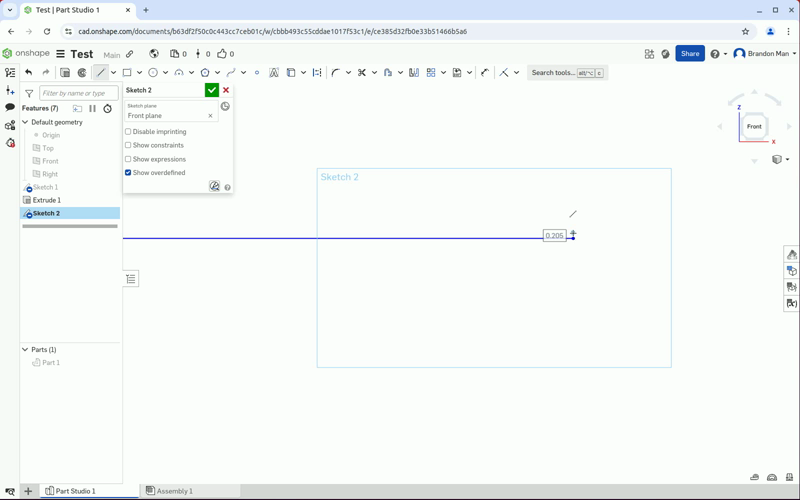
scroll(-6)
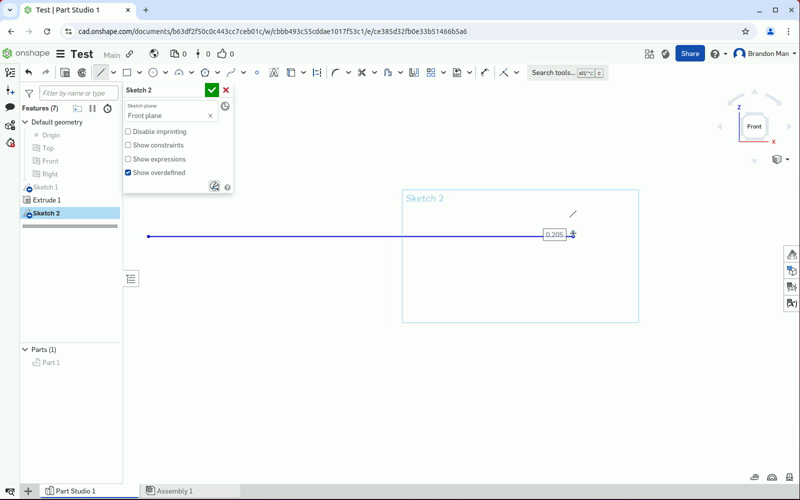
scroll(-6)
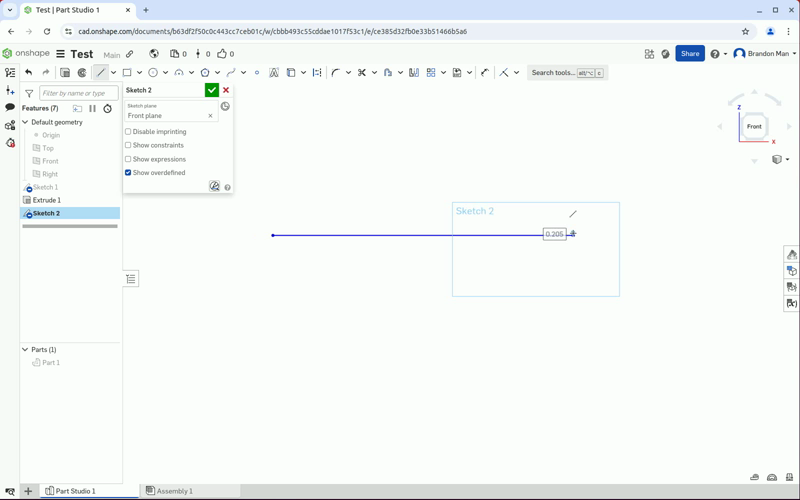
scroll(-6)
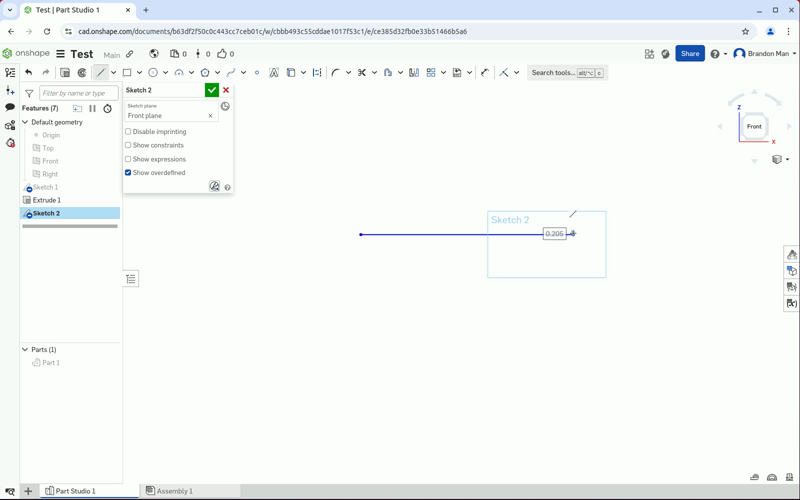
scroll(-6)
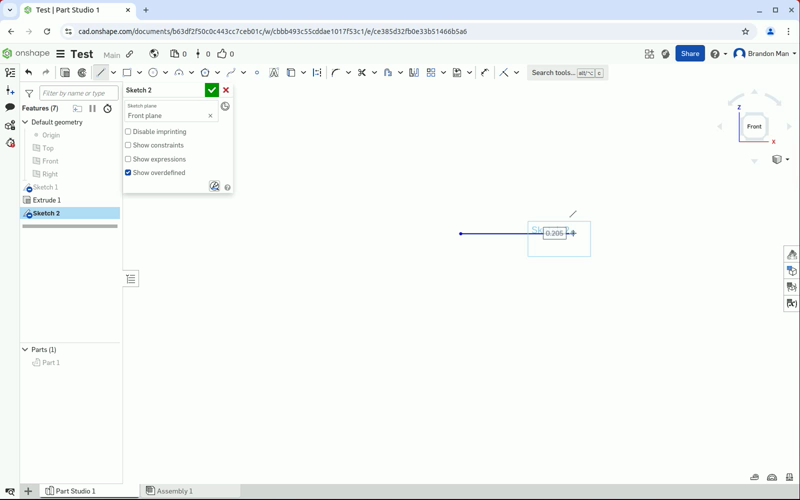
key_up(shift)
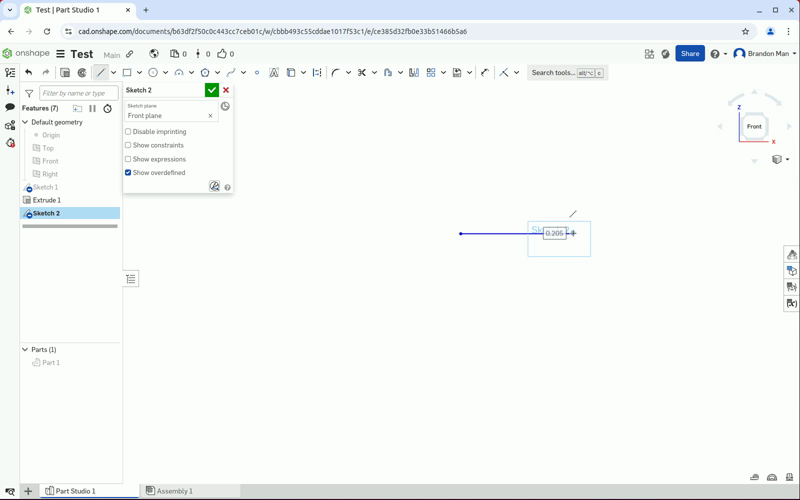
key_down(shift)
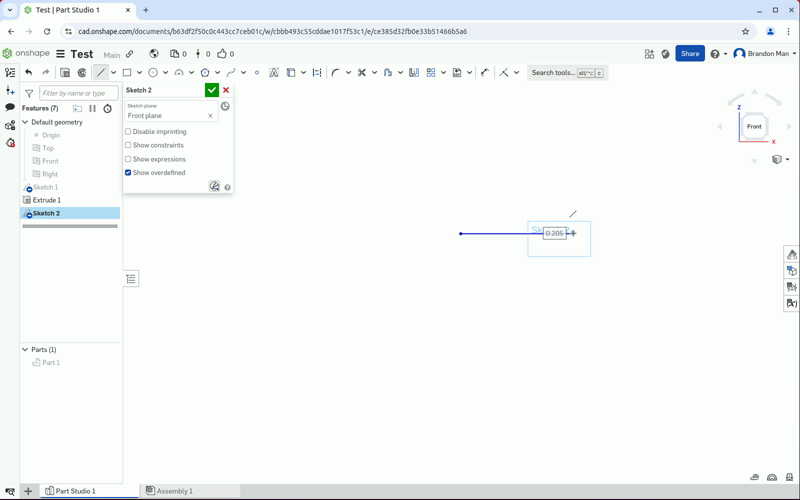
mouse_move(460, 232)
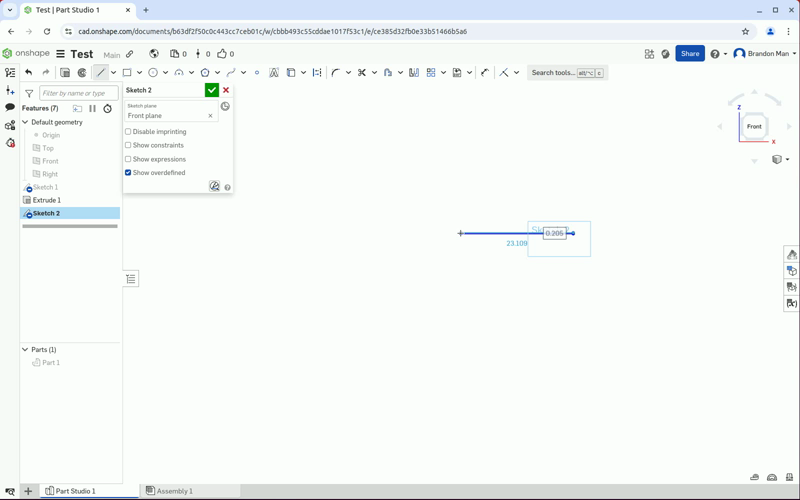
scroll(6)
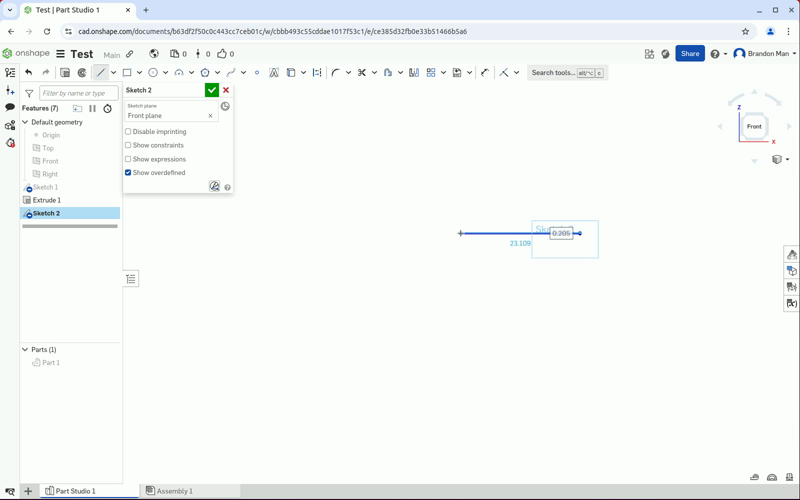
scroll(6)
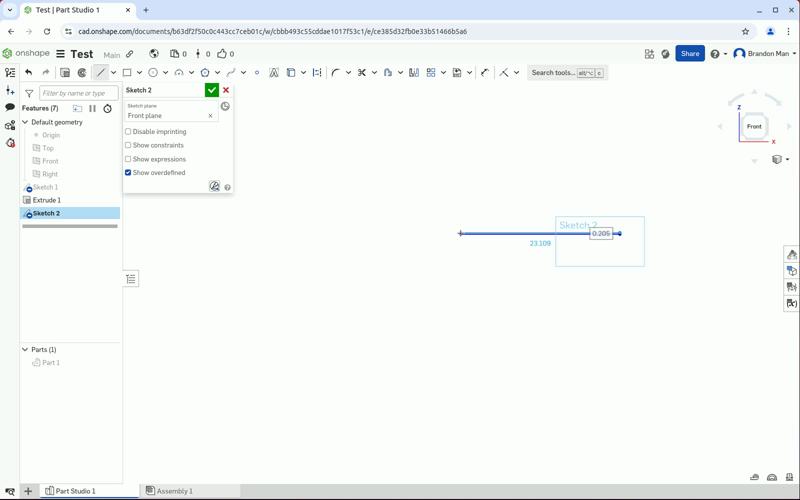
scroll(6)
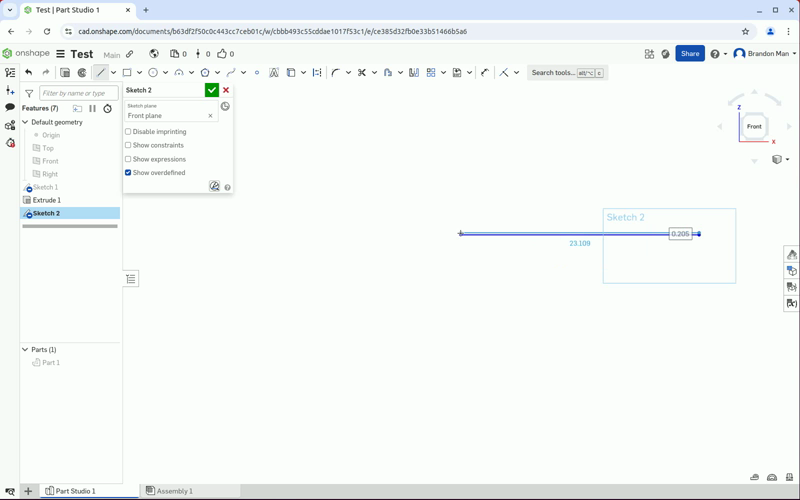
scroll(6)
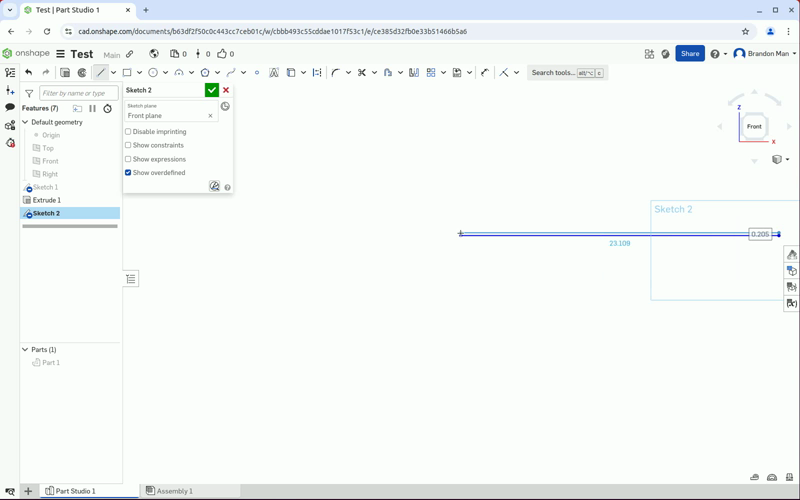
scroll(6)
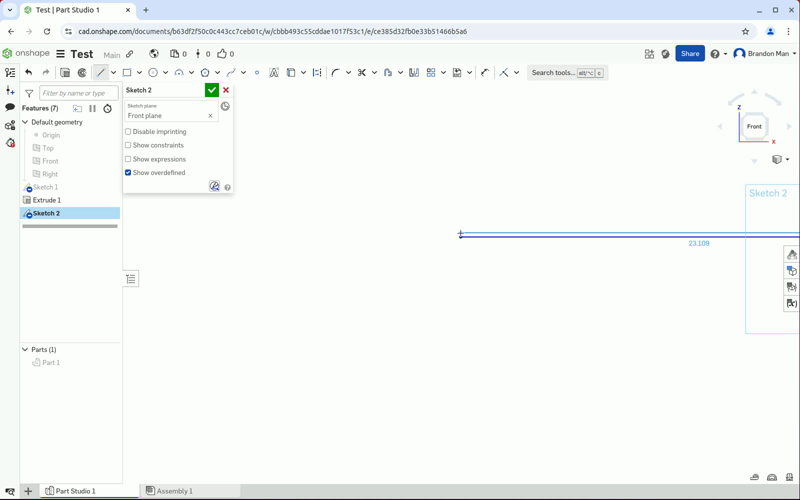
scroll(6)
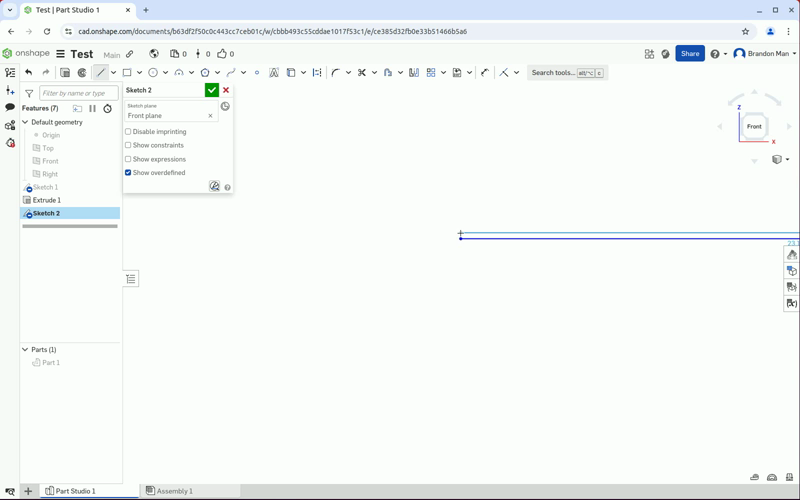
scroll(6)
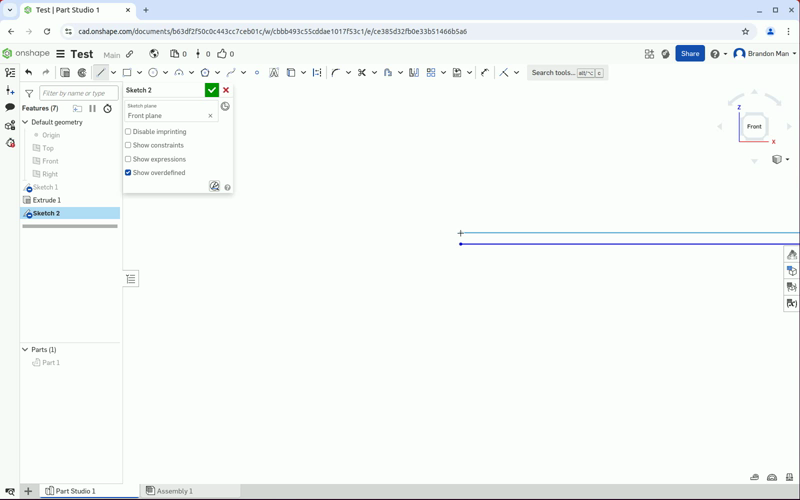
click(460, 232)
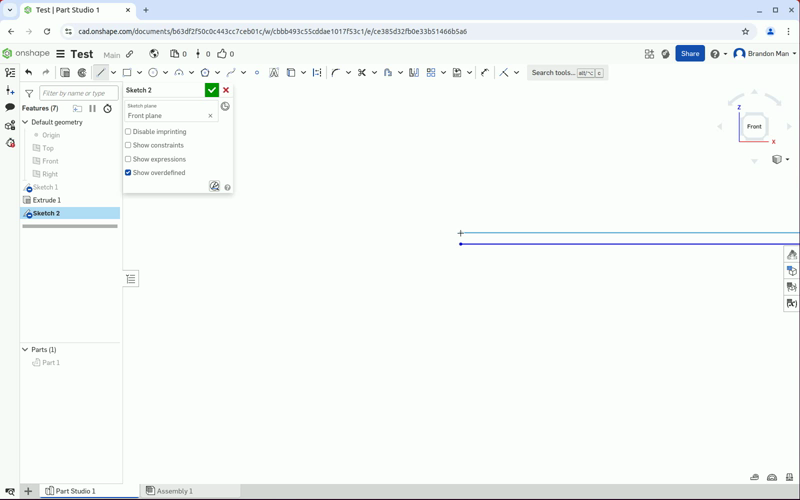
scroll(-6)
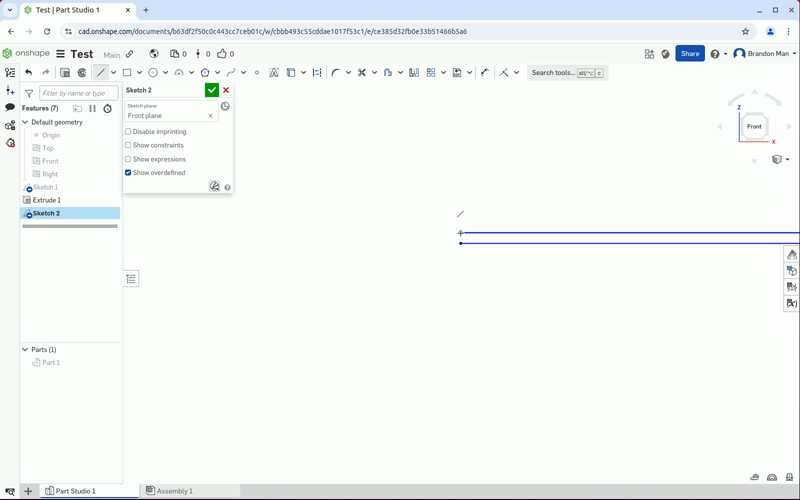
scroll(-6)
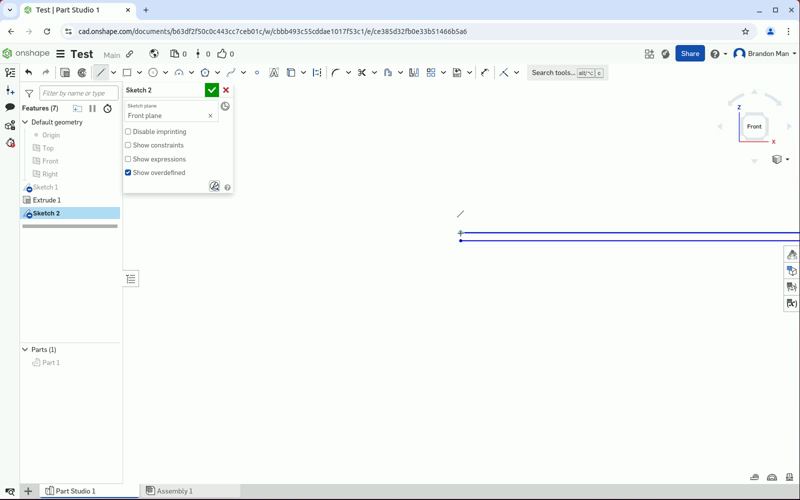
scroll(-6)
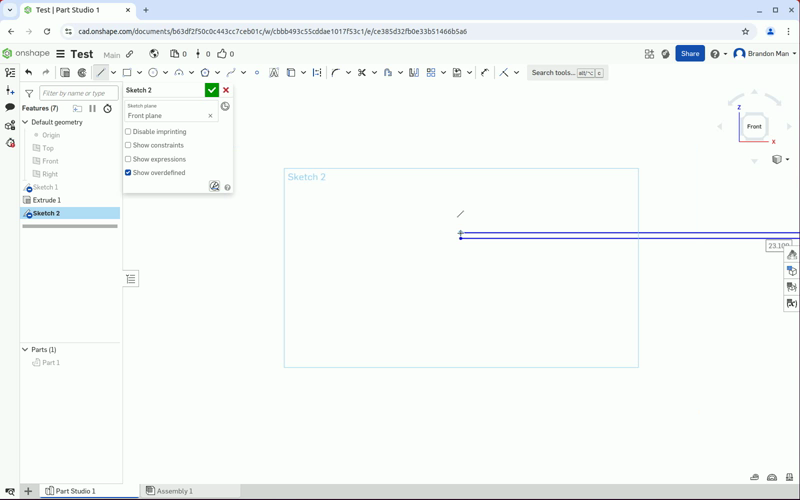
scroll(-6)
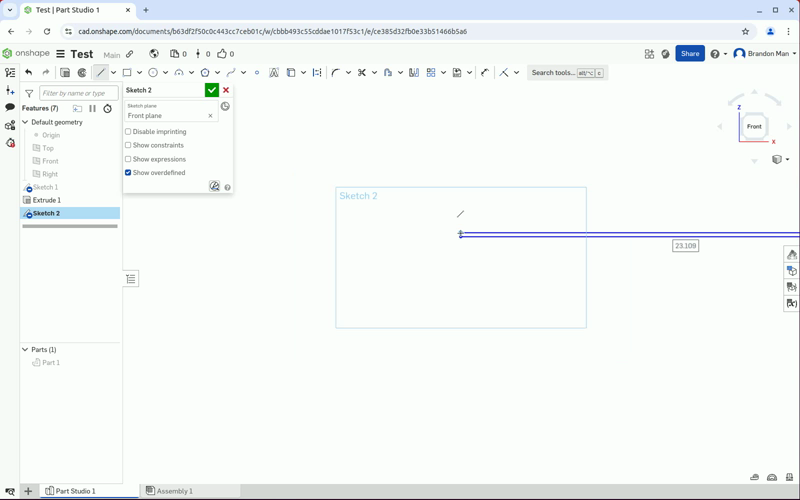
scroll(-6)
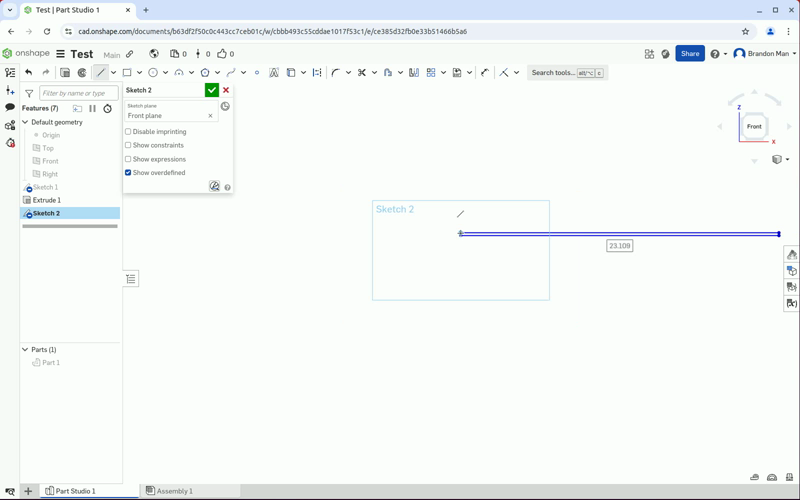
scroll(-6)
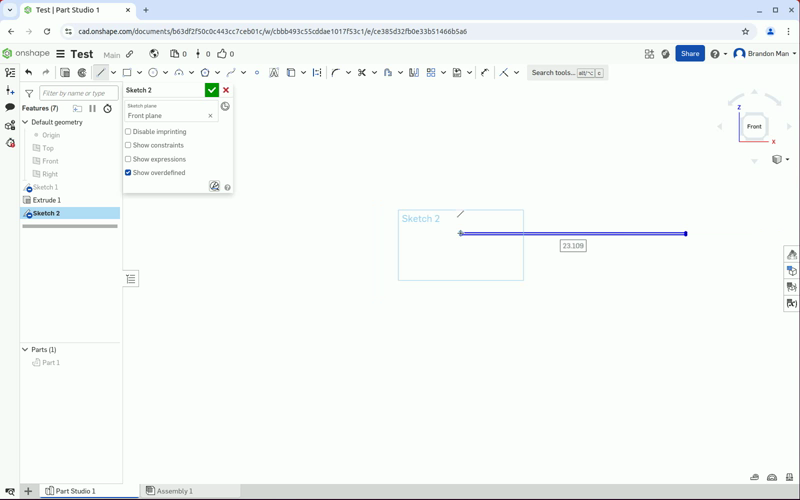
scroll(-6)
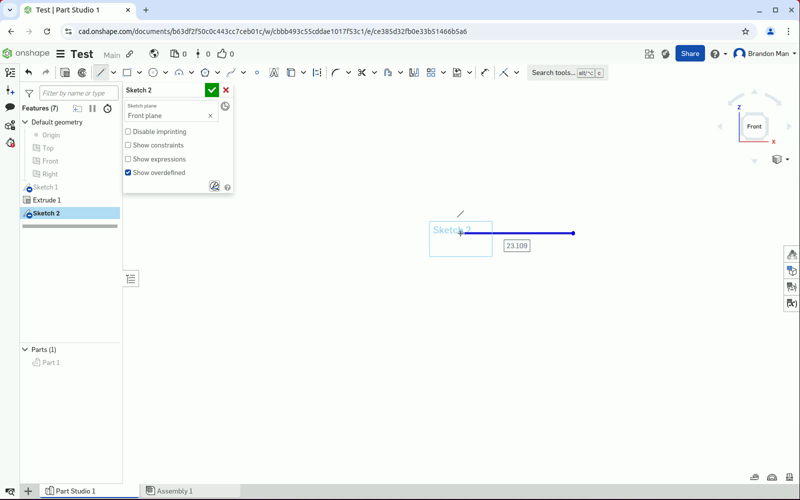
key_up(shift)
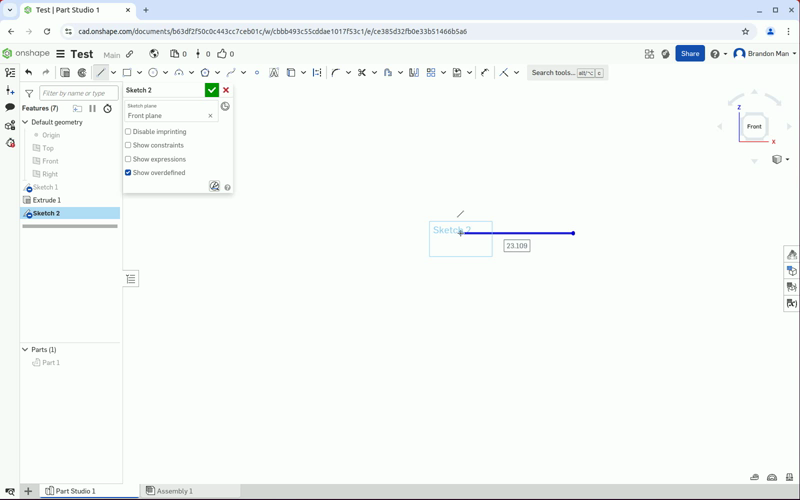
mouse_move(490, 232)
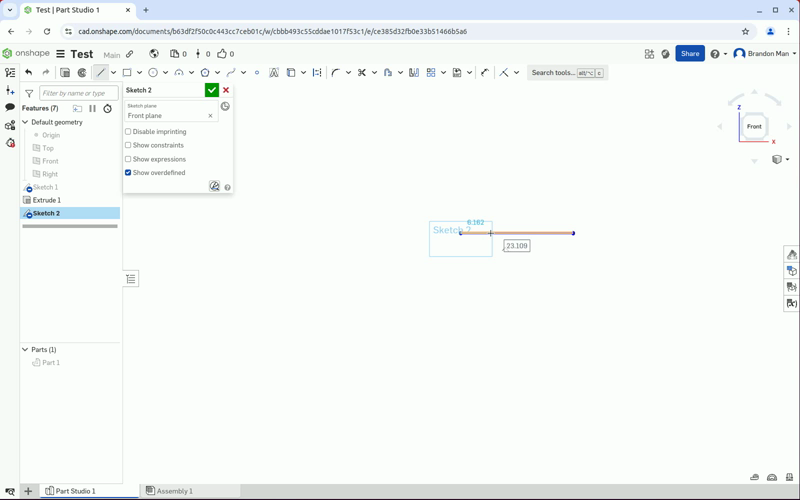
key_down(shift)
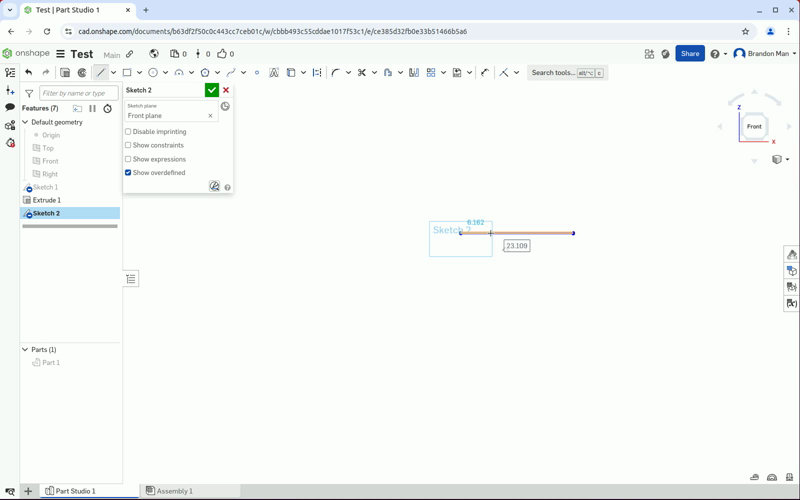
mouse_move(460, 233)
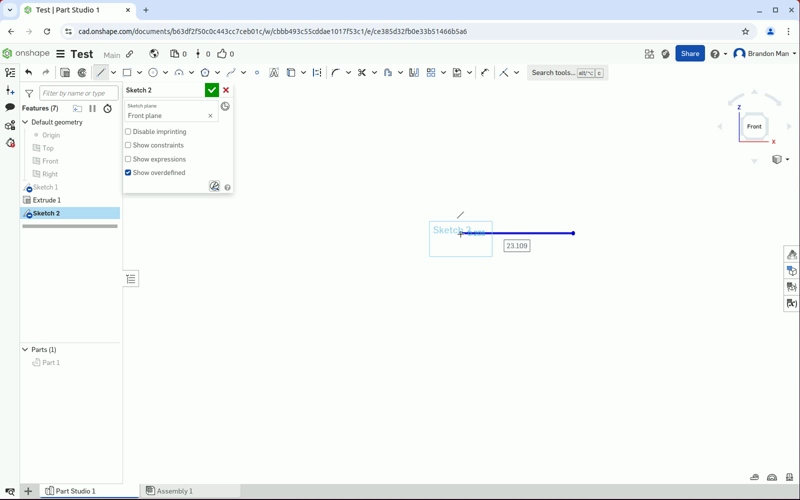
scroll(6)
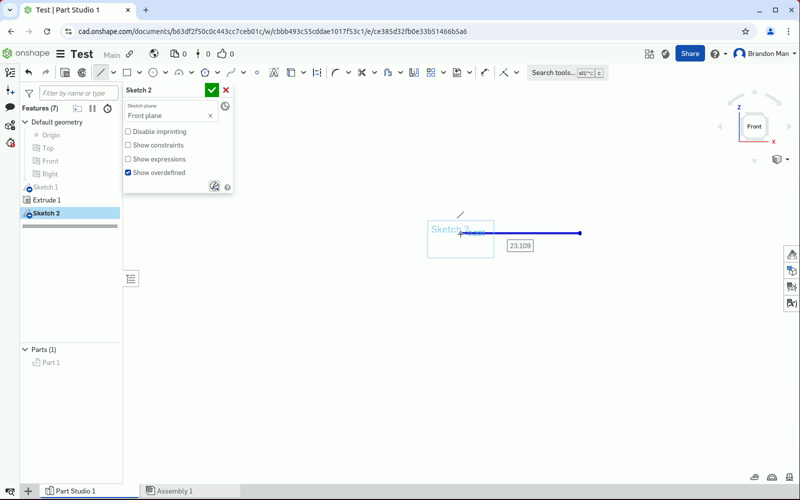
scroll(6)
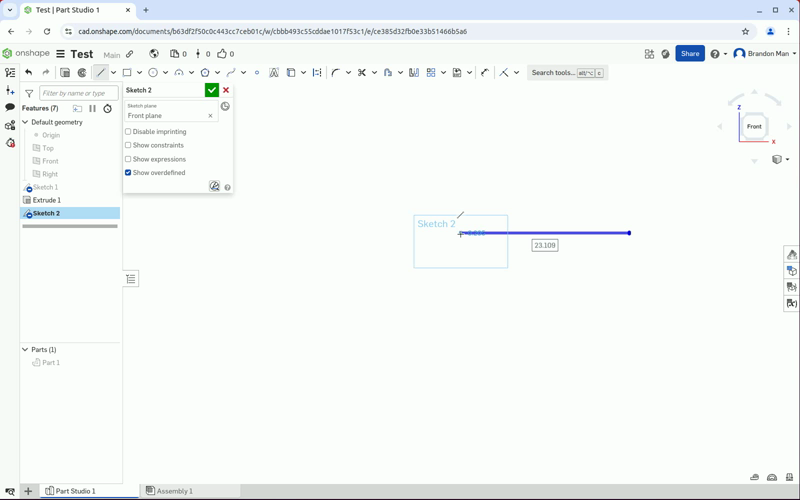
scroll(6)
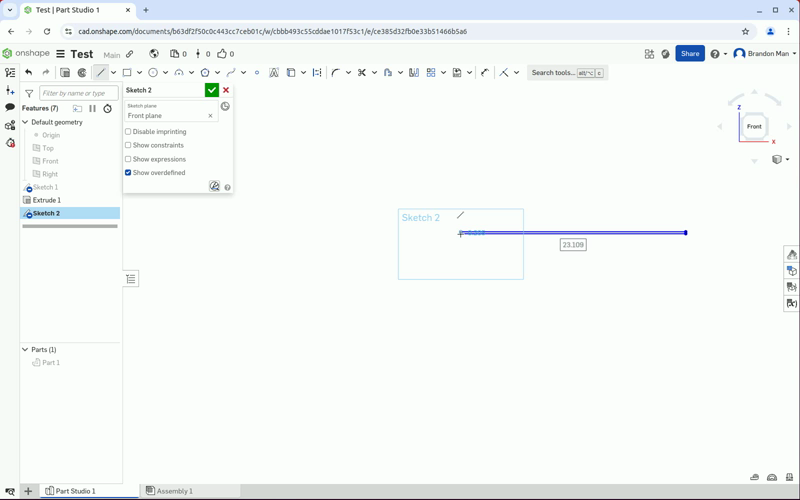
scroll(6)
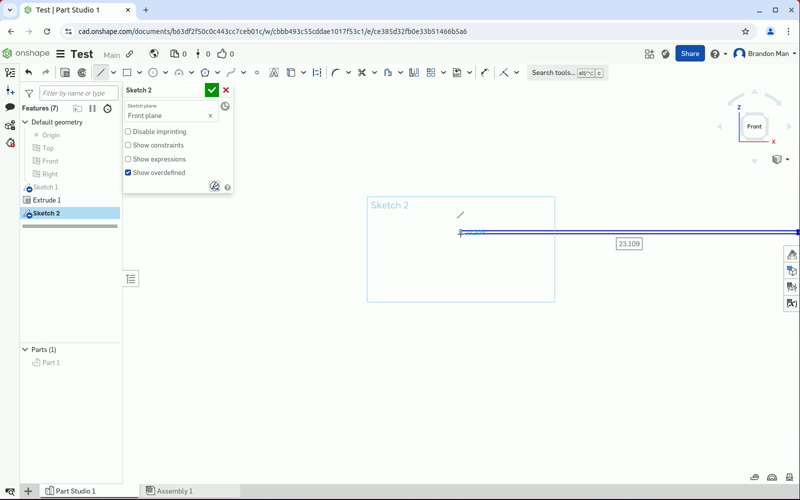
scroll(6)
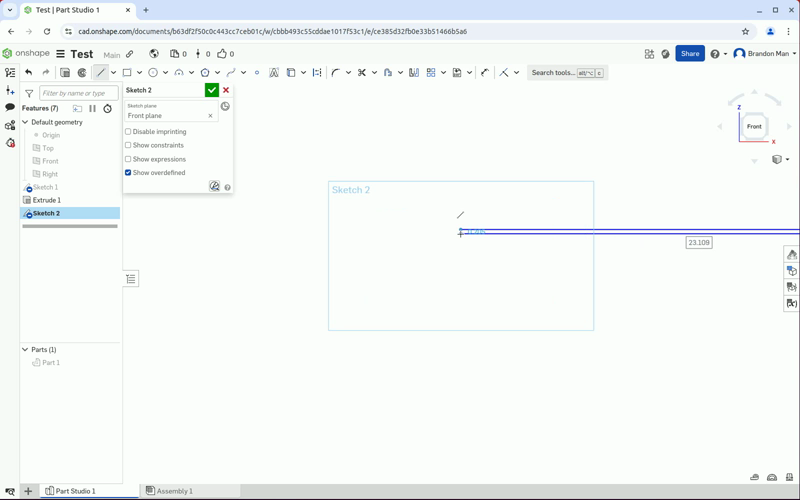
scroll(6)
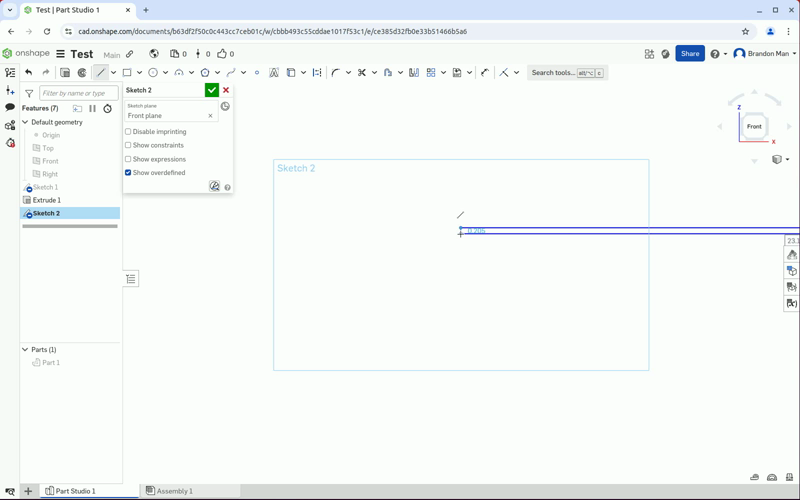
scroll(6)
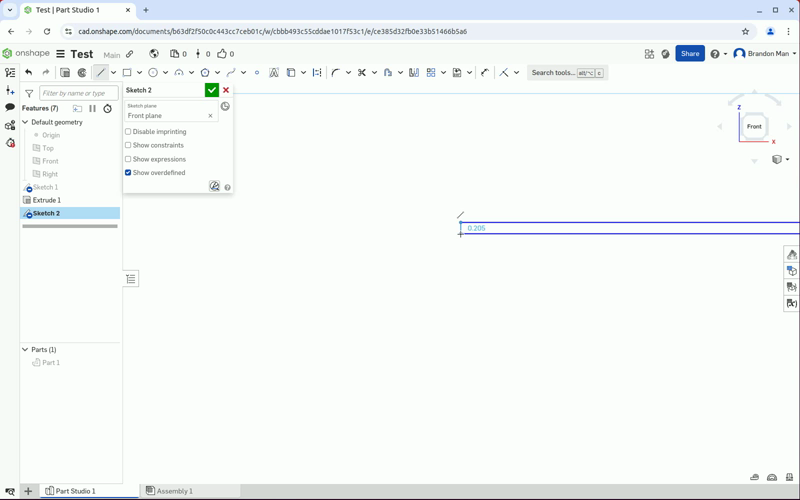
key_up(shift)
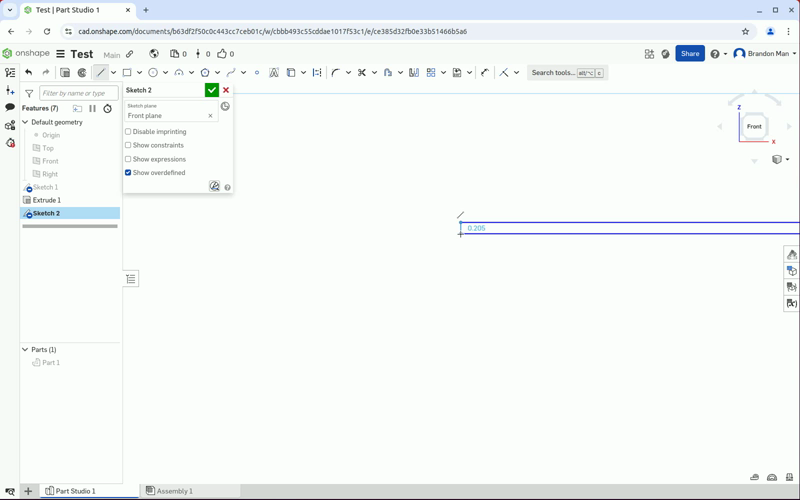
click(460, 233)
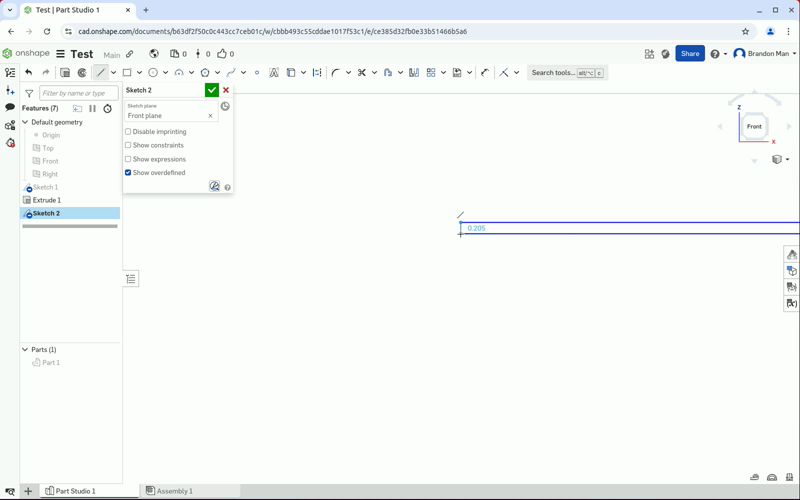
scroll(-6)
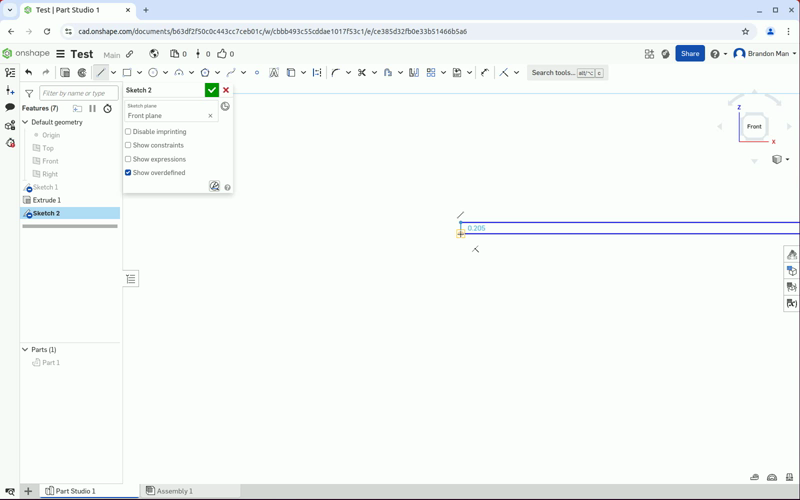
scroll(-6)
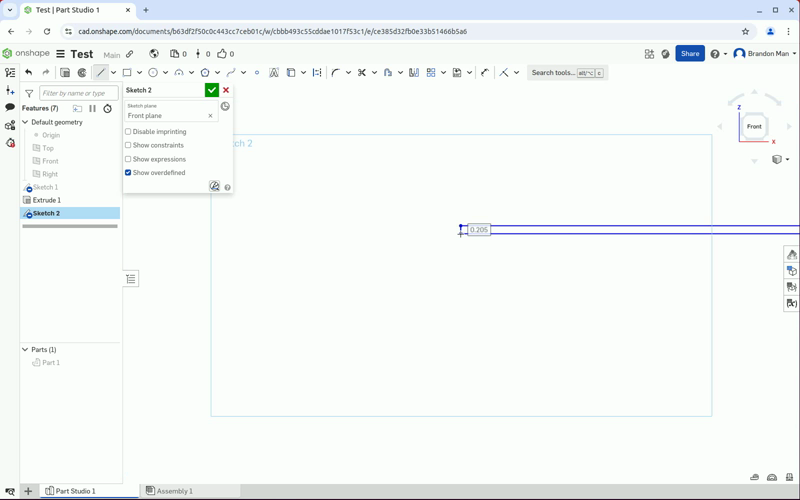
scroll(-6)
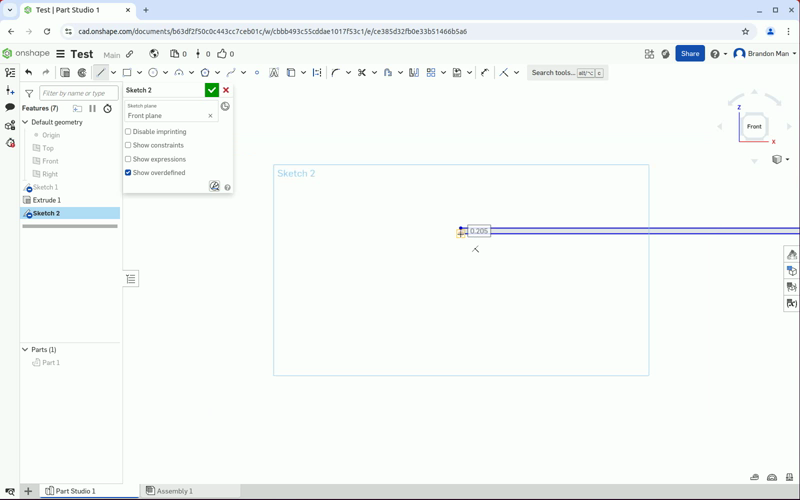
scroll(-6)
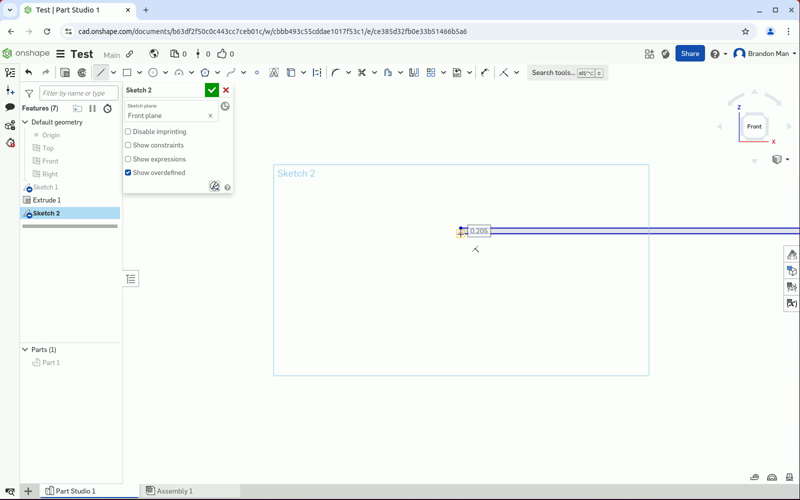
scroll(-6)
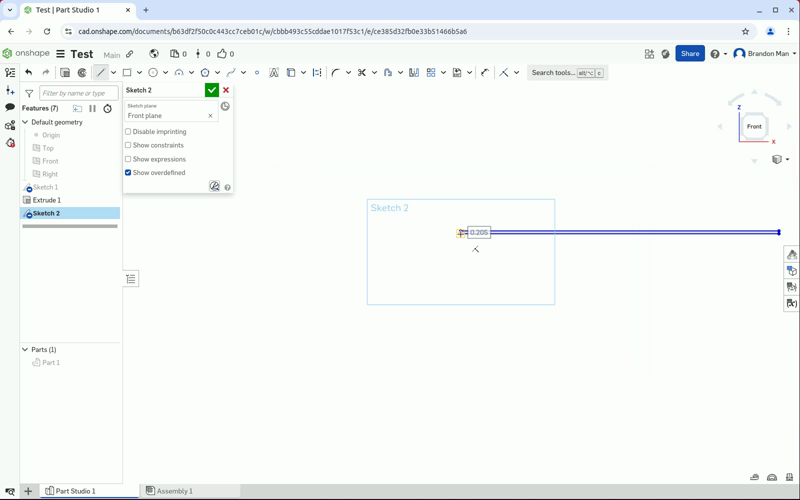
scroll(-6)
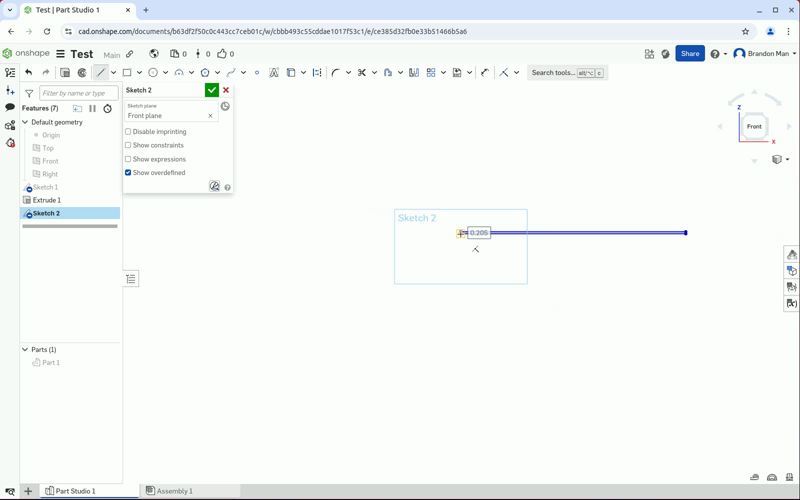
scroll(-6)
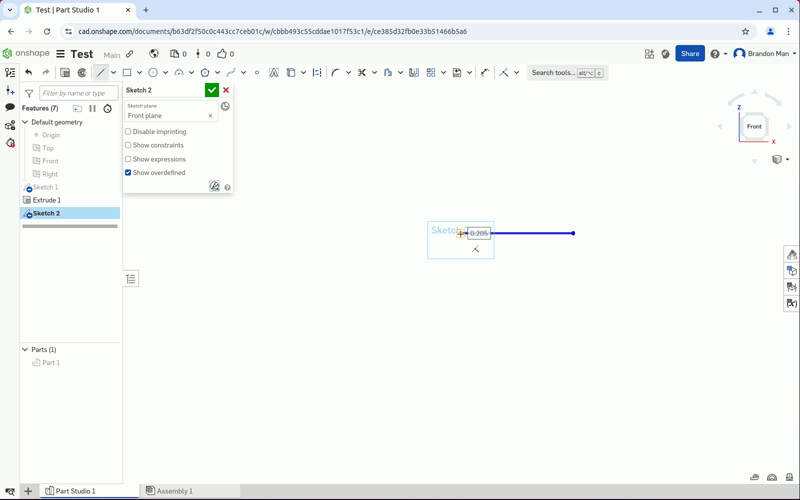
key(esc)
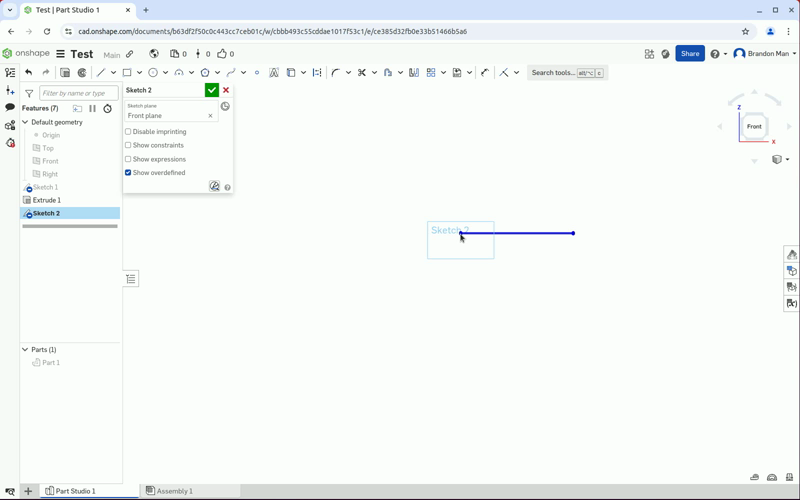
mouse_move(481, 233)
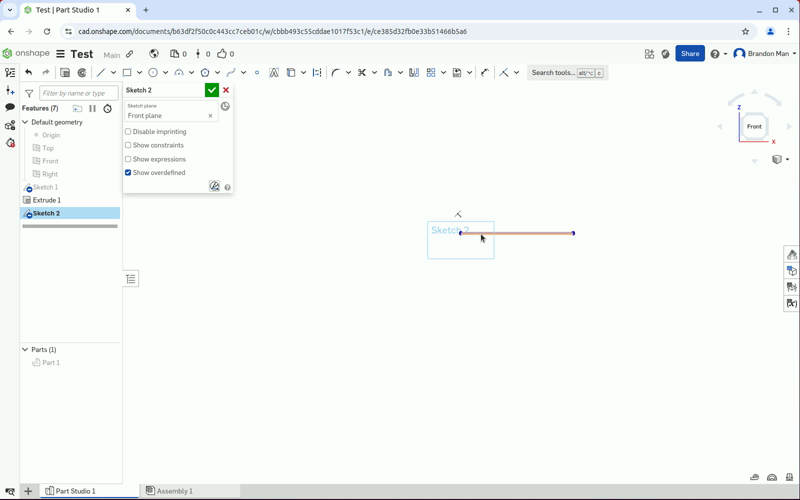
scroll(6)
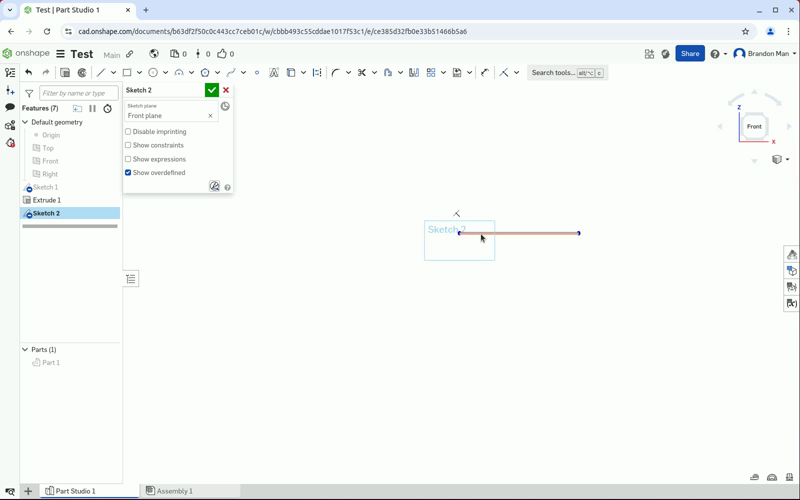
scroll(6)
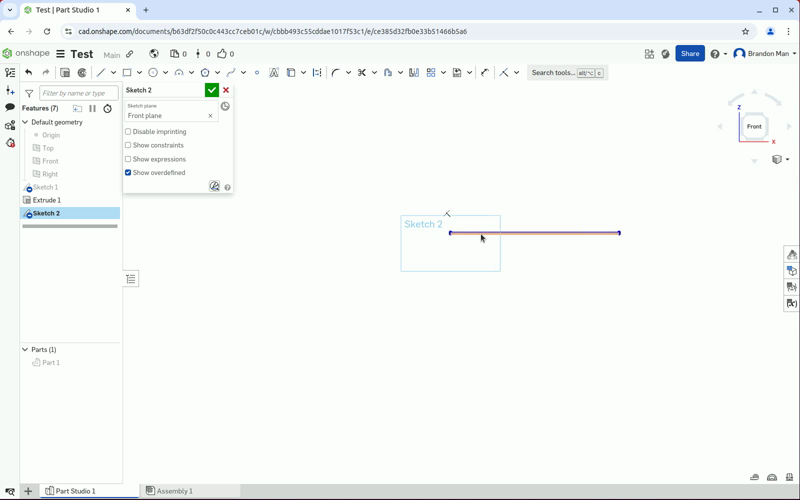
scroll(6)
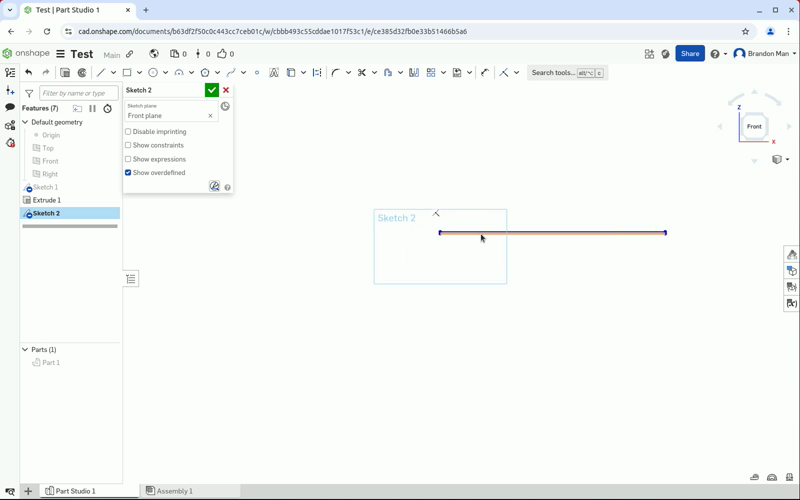
scroll(6)
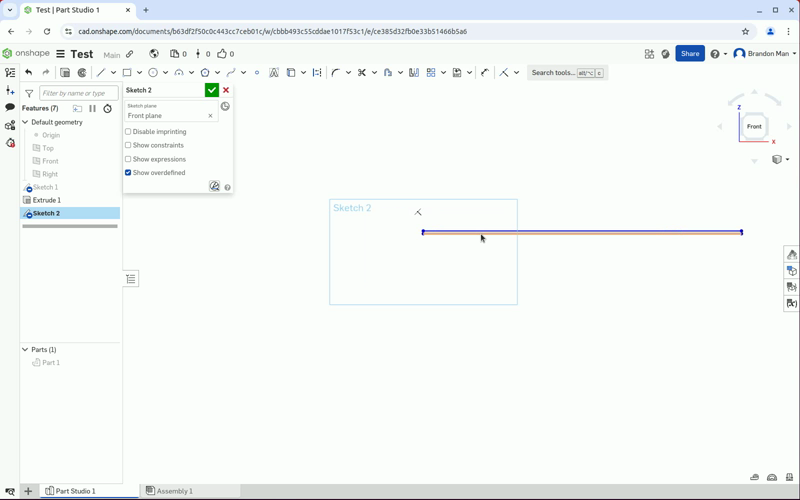
scroll(6)
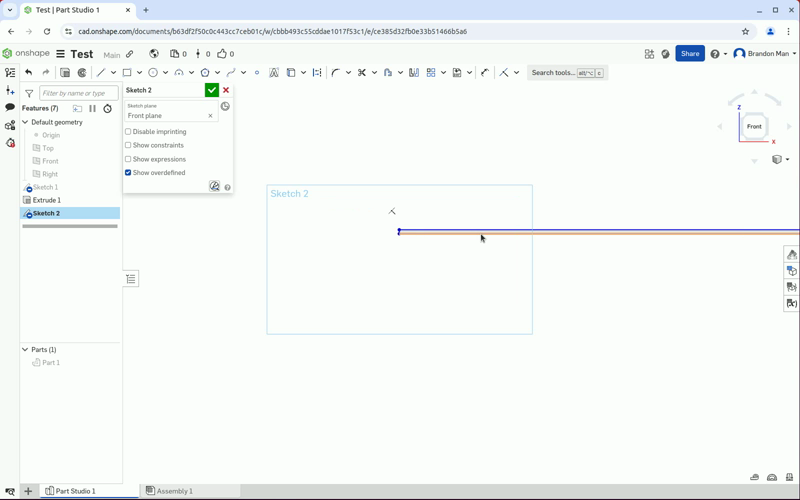
scroll(6)
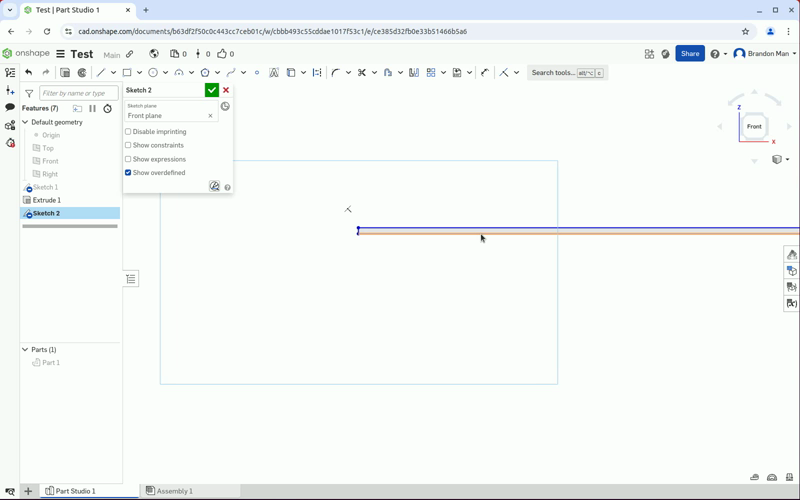
scroll(6)
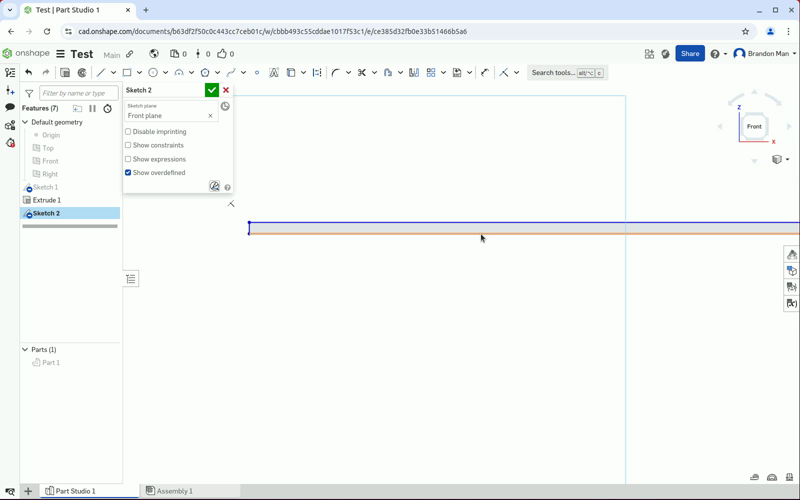
click(481, 233)
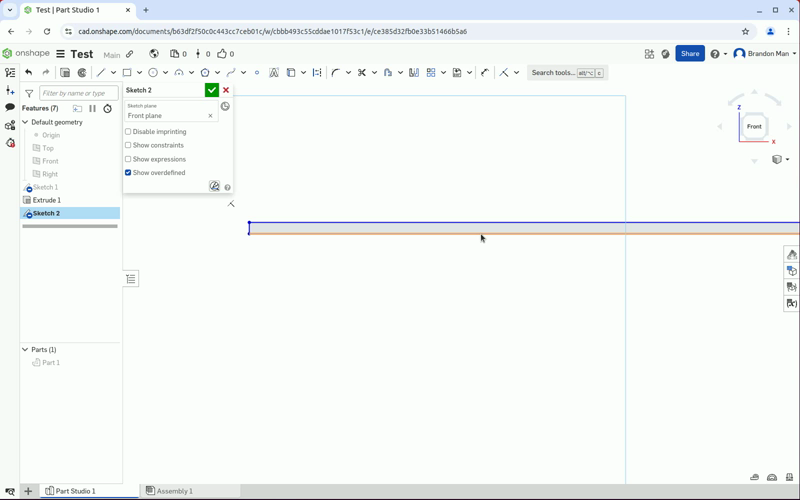
scroll(-6)
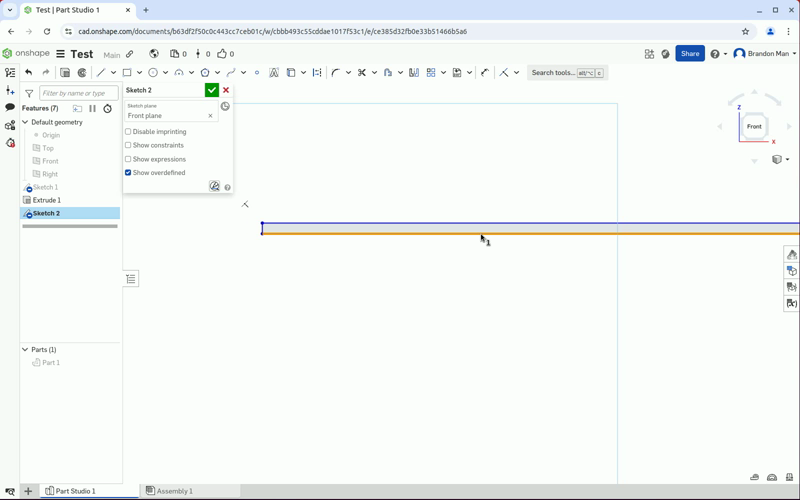
scroll(-6)
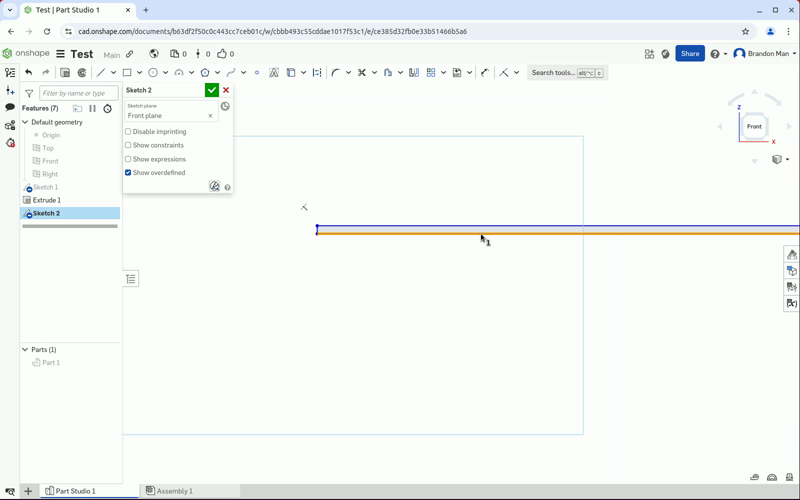
scroll(-6)
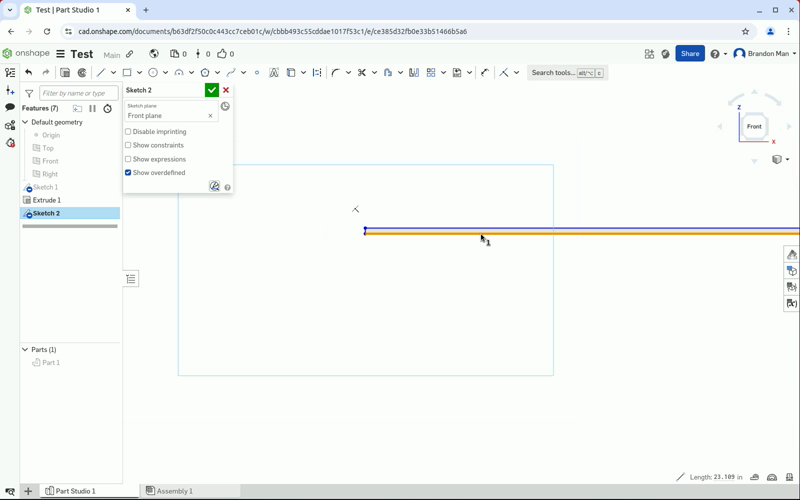
scroll(-6)
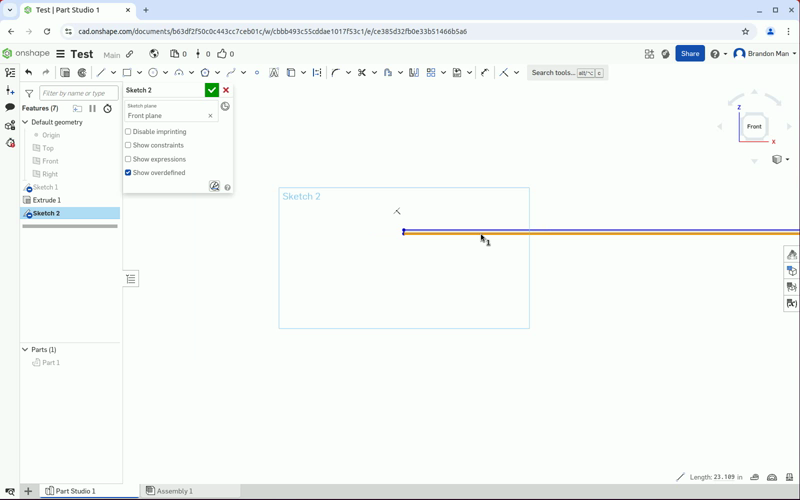
scroll(-6)
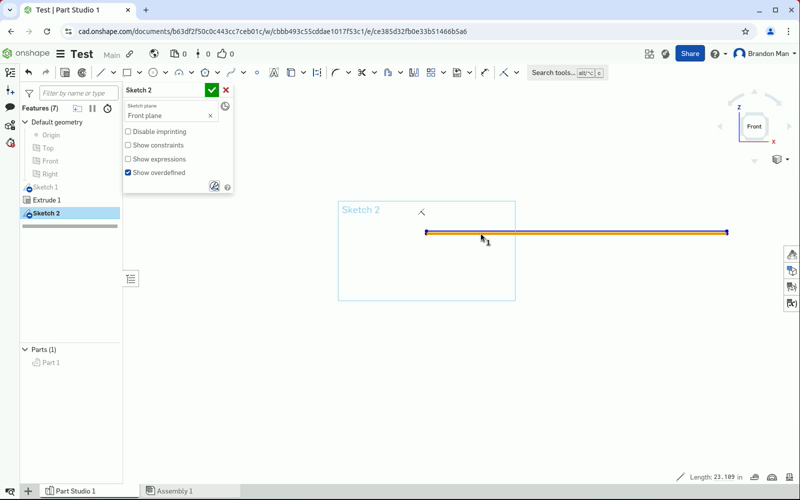
scroll(-6)
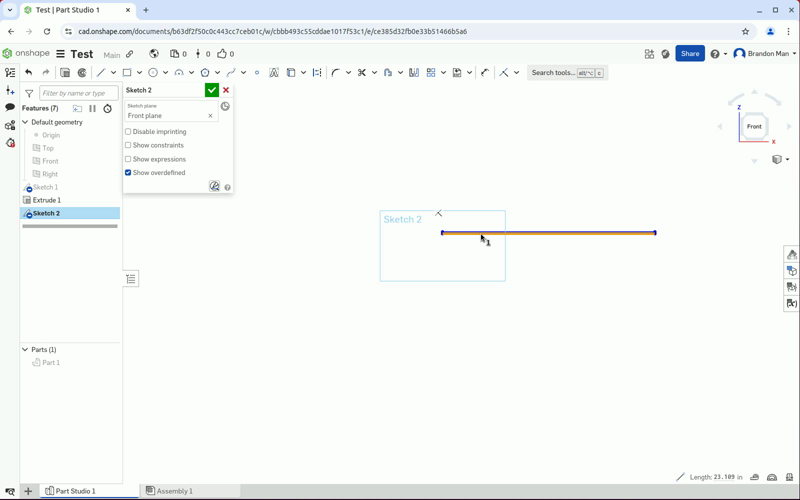
scroll(-6)
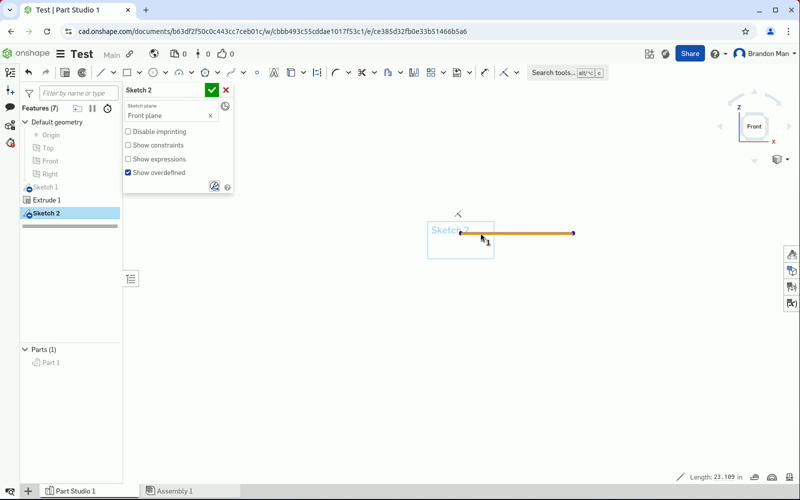
mouse_move(73, 352)
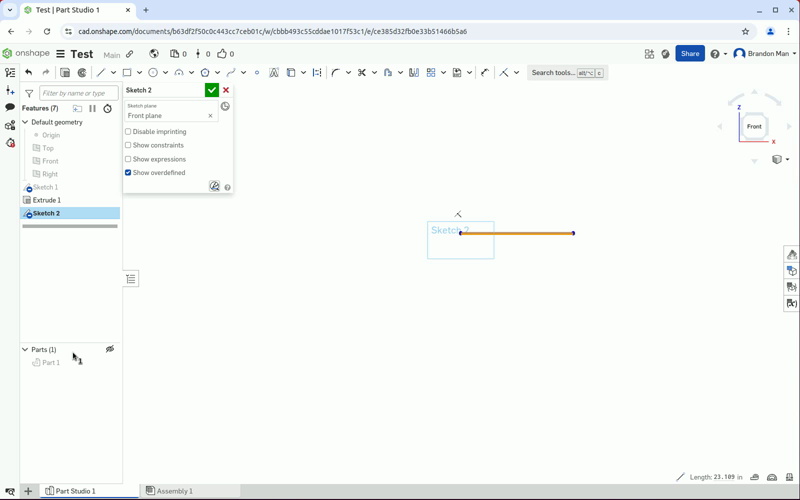
key(shift+y)
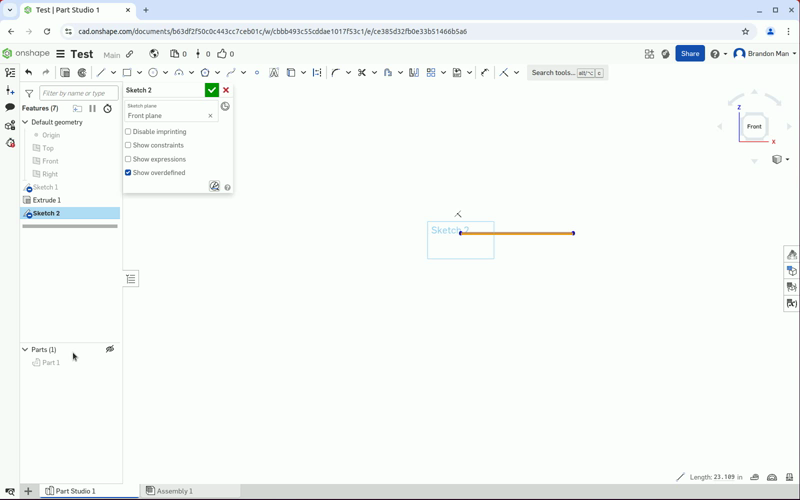
key(shift+e)
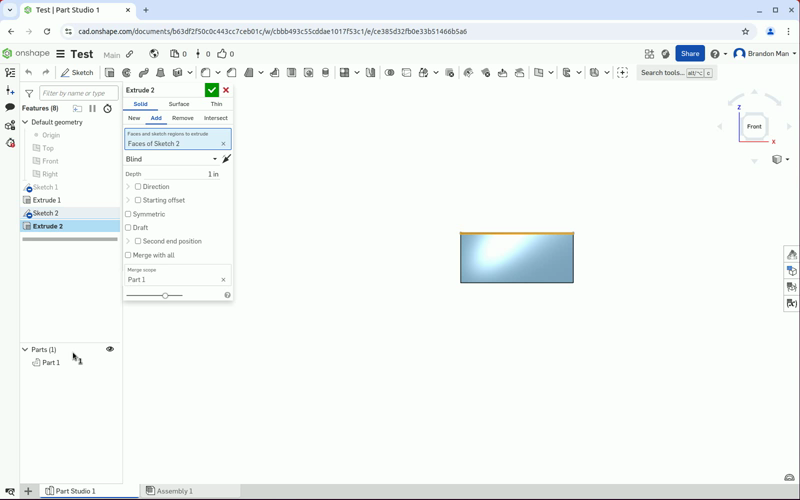
mouse_move(143, 106)
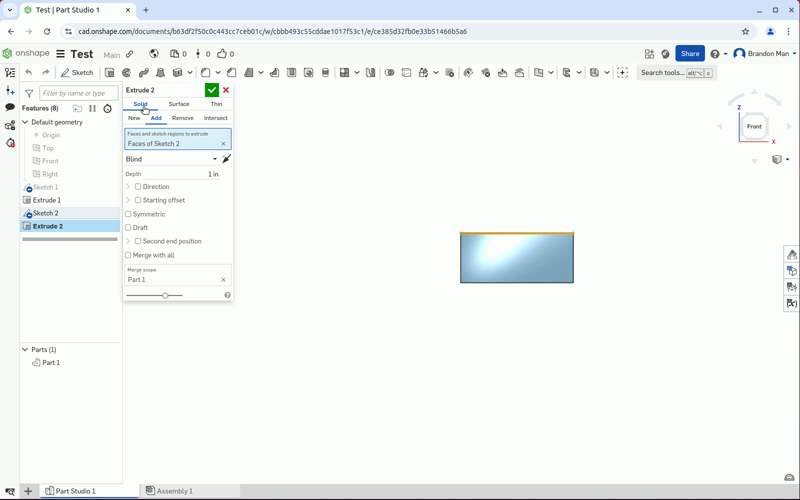
click(143, 106)
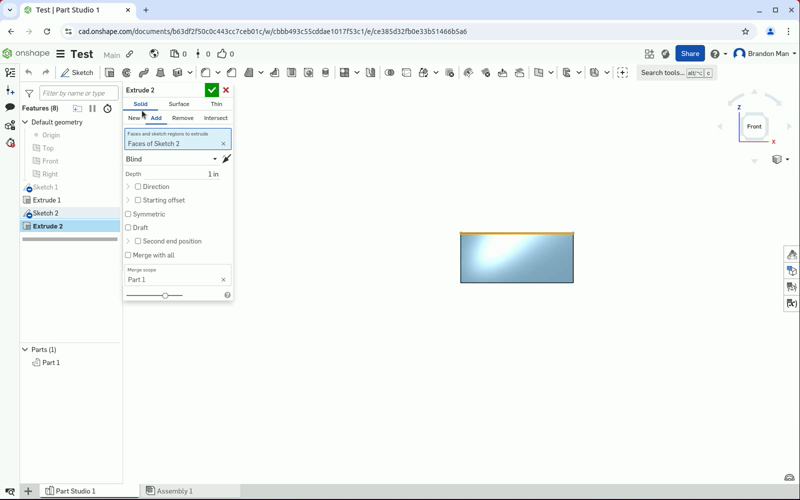
mouse_move(137, 120)
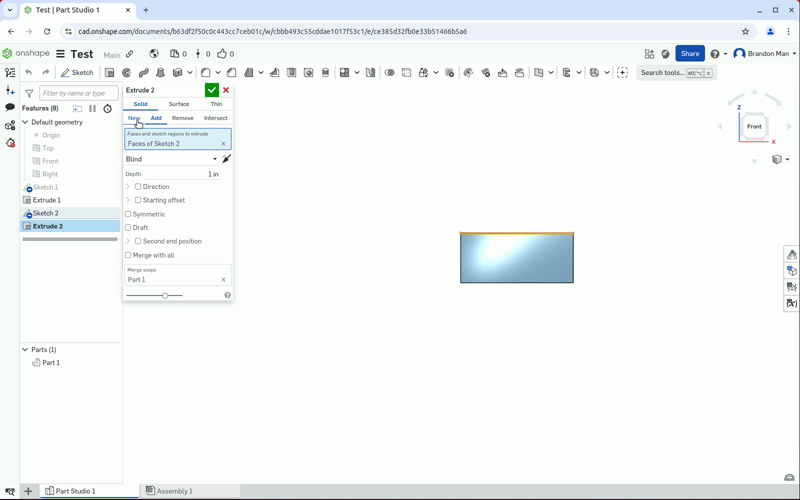
click(137, 120)
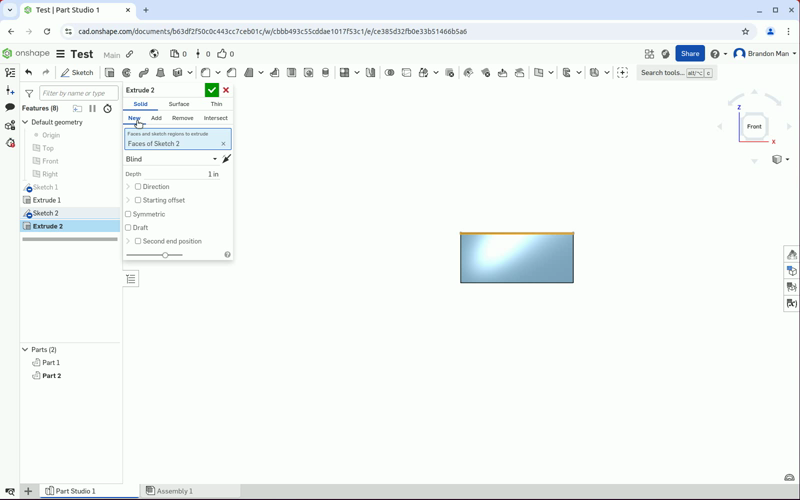
key(tab, 4)
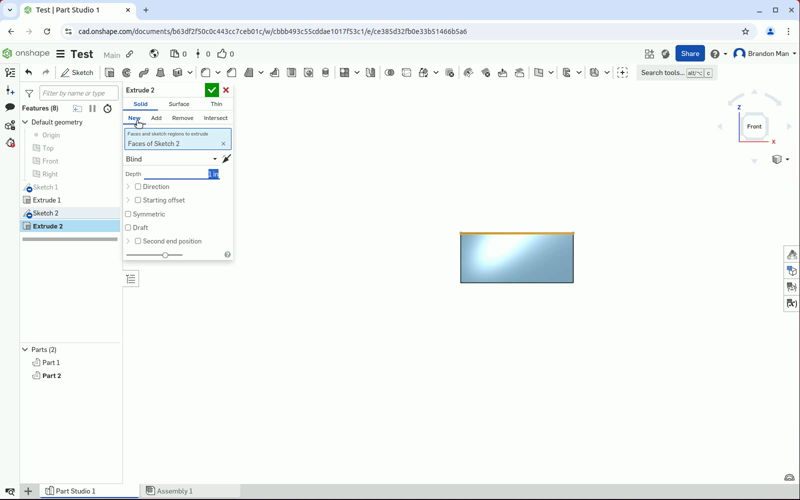
text(23.108)
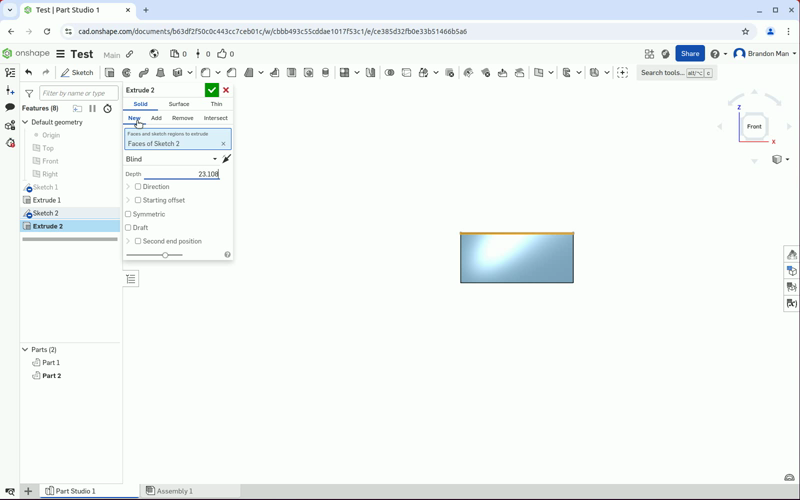
key(enter)
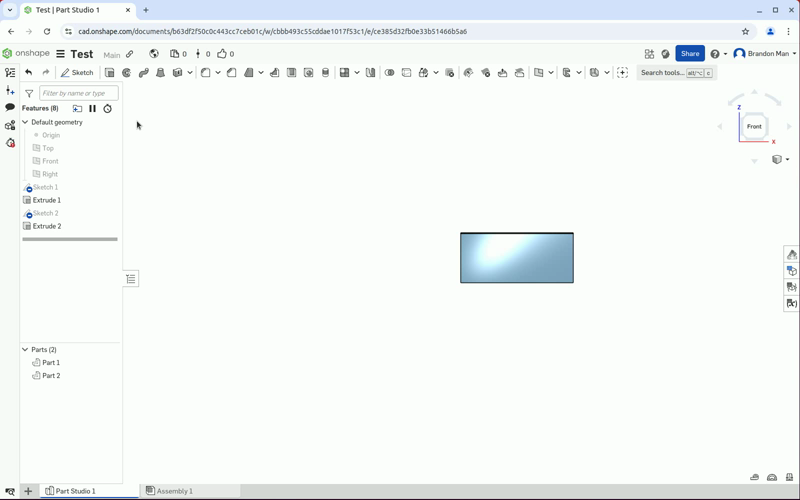
key(shift+h)
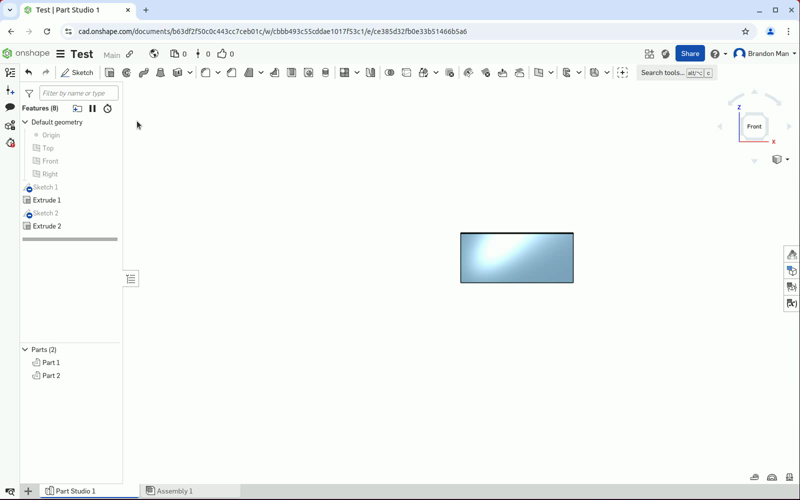
key(shift+h)
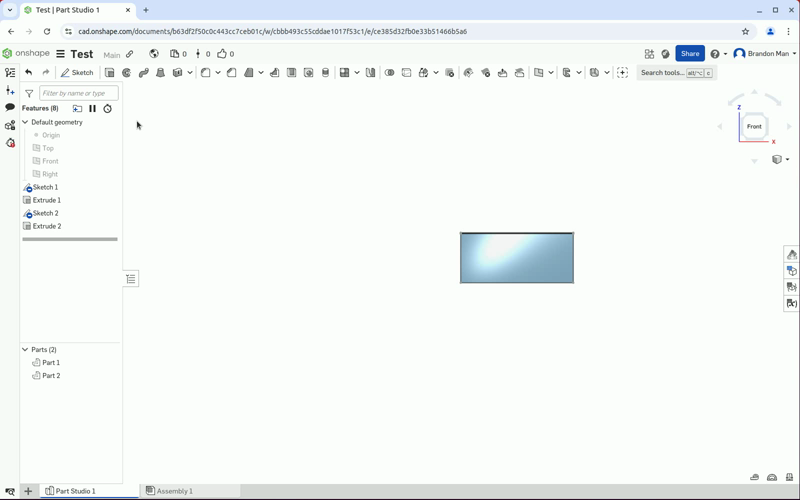
key(shift+7)
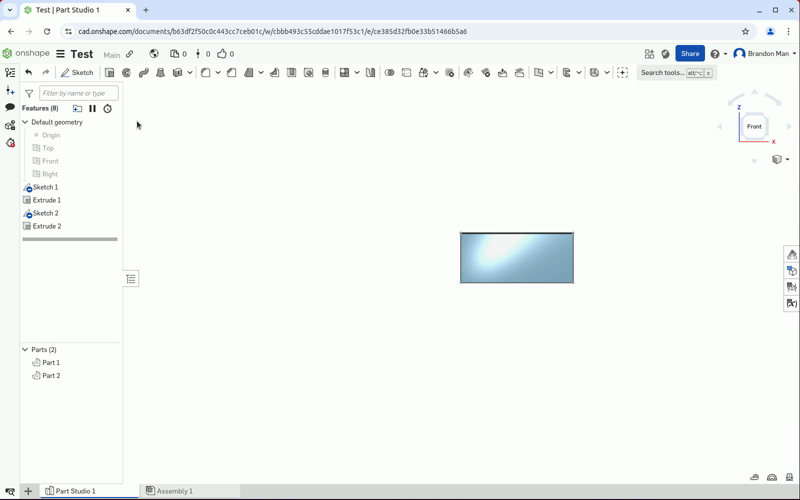
key(left, 2)
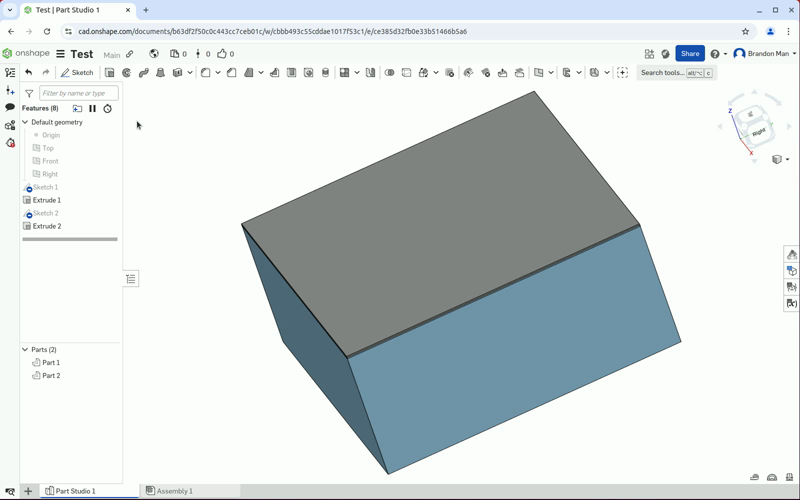
key(down, 2)
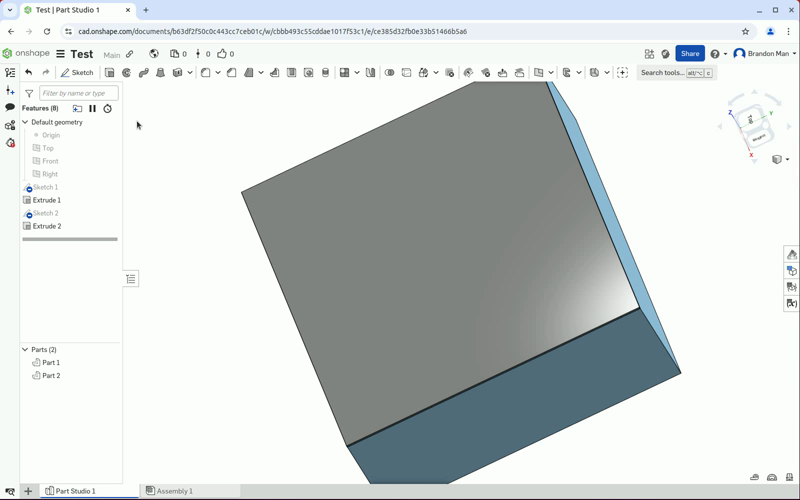
key(up, 2)
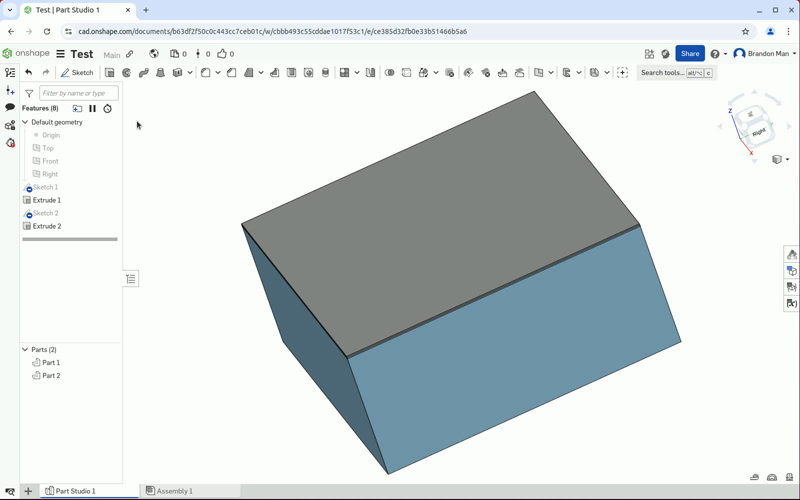
key(right, 2)
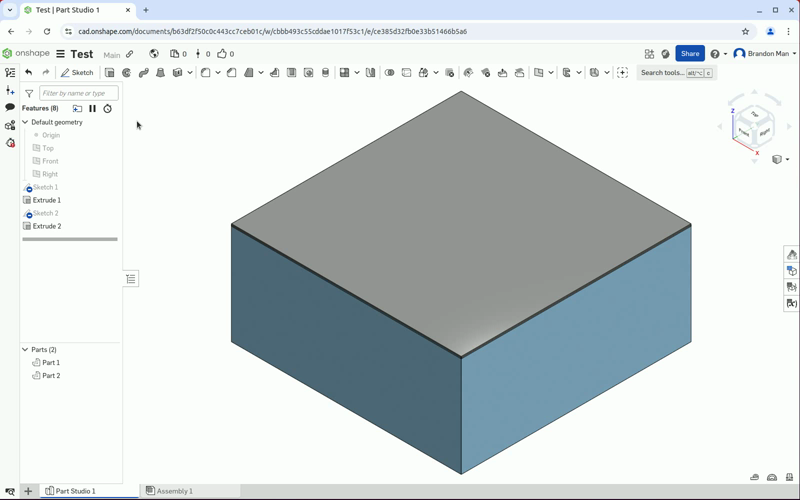
mouse_move(73, 189)
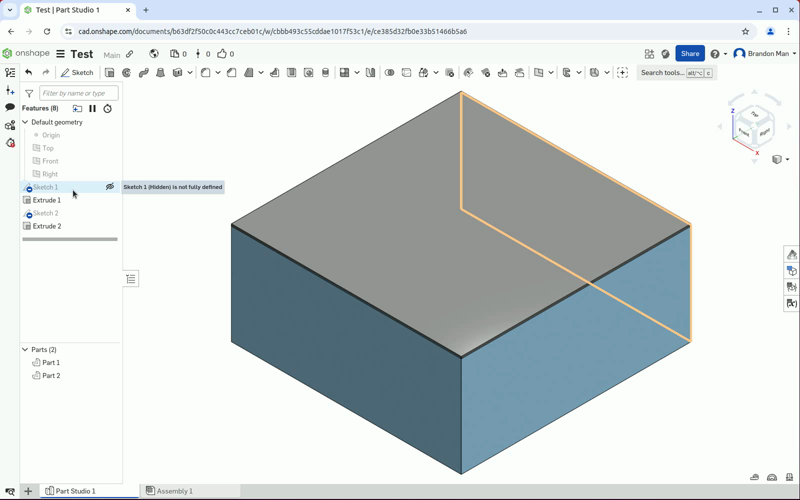
click(73, 189)